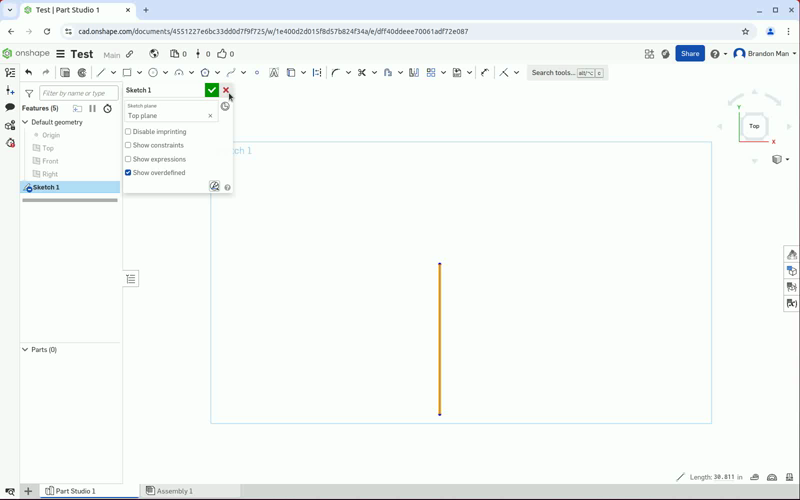
key(shift+h)
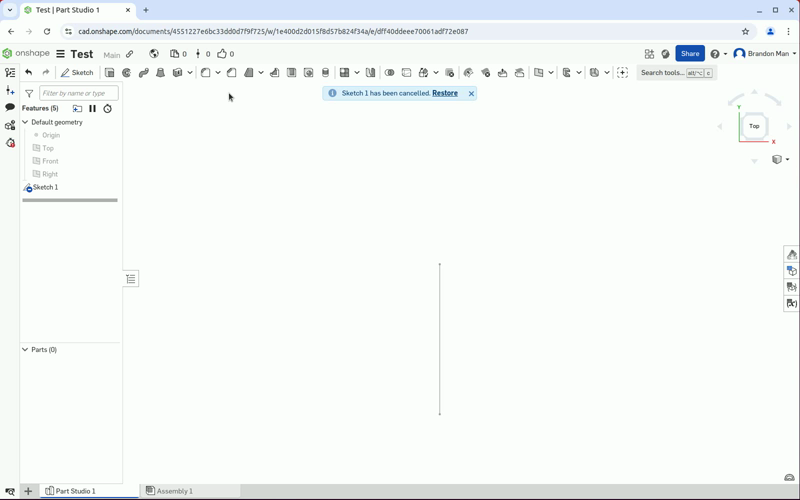
mouse_move(73, 352)
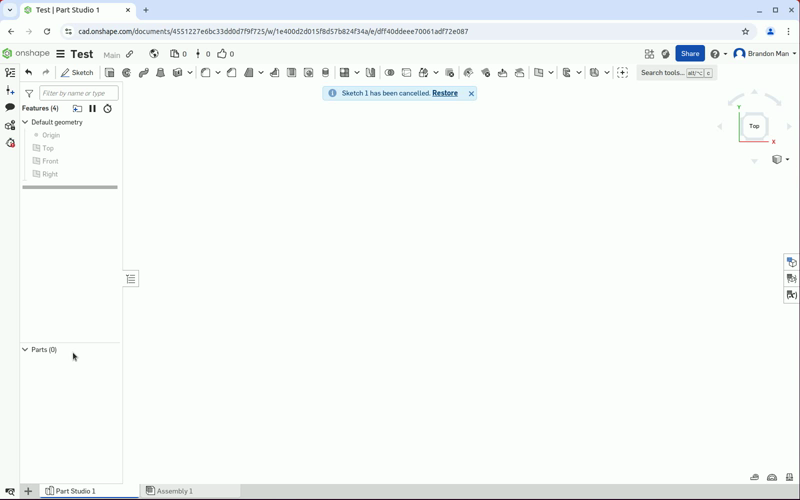
key(y)
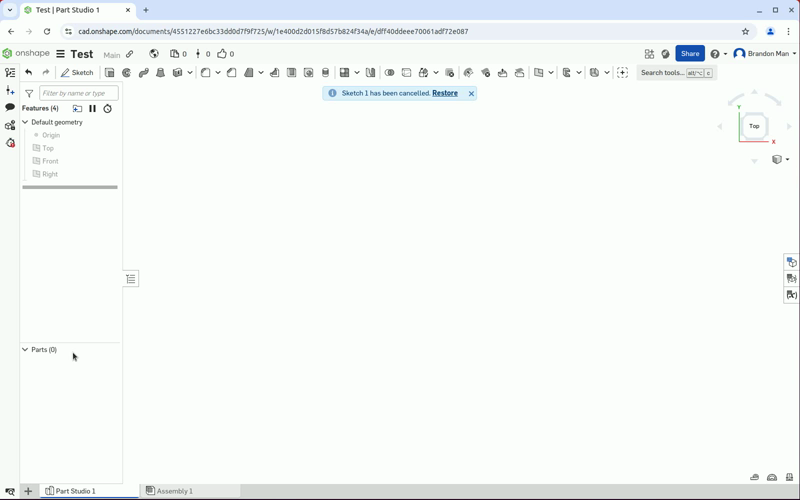
key(shift+p)
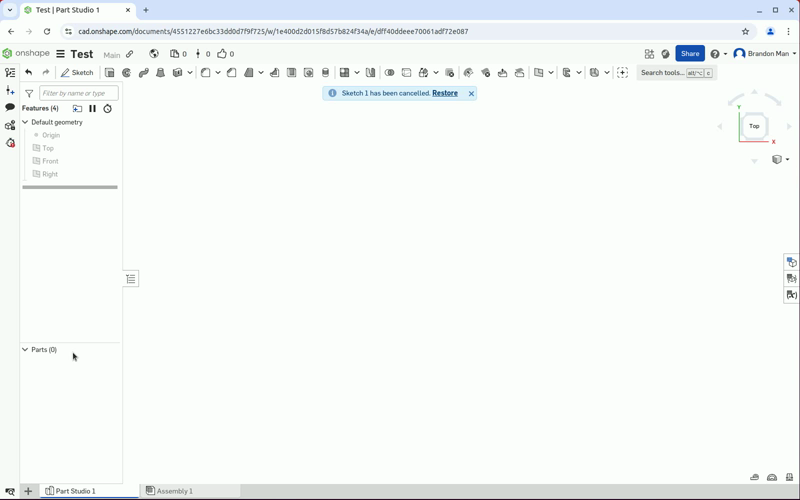
key(space)
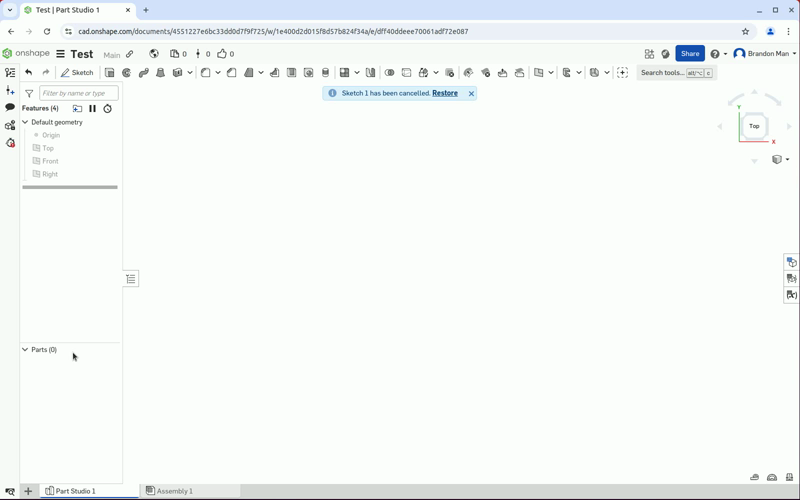
key_down(shift)
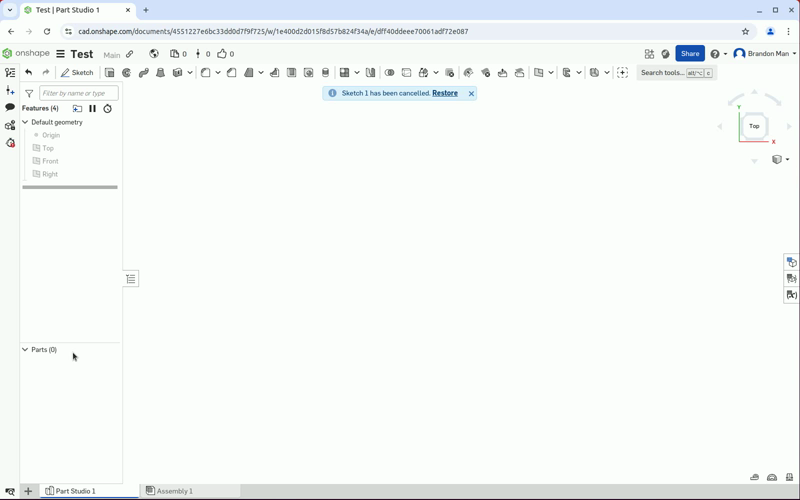
key(up)
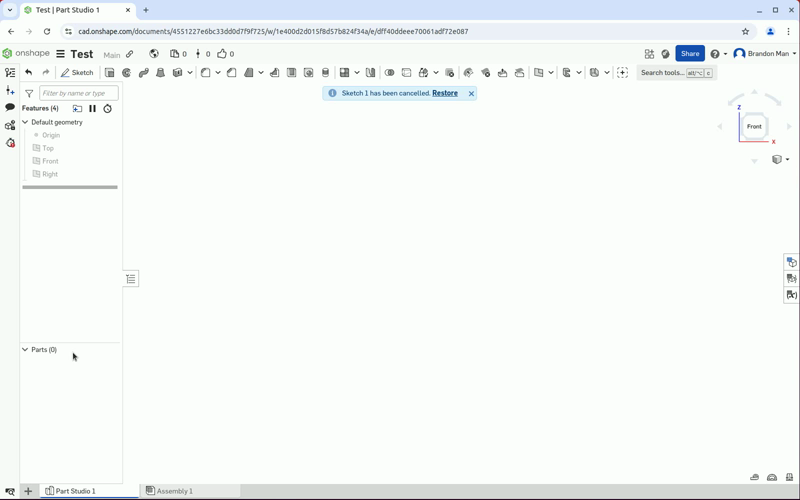
key_up(shift)
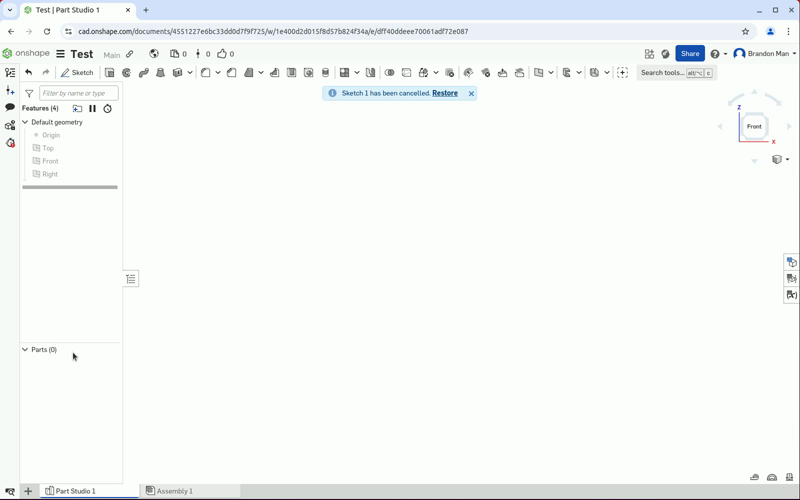
mouse_move(73, 352)
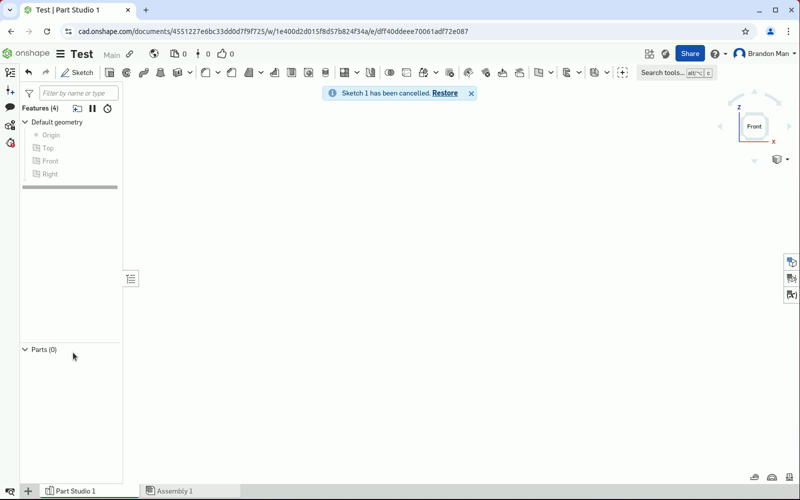
key(shift+y)
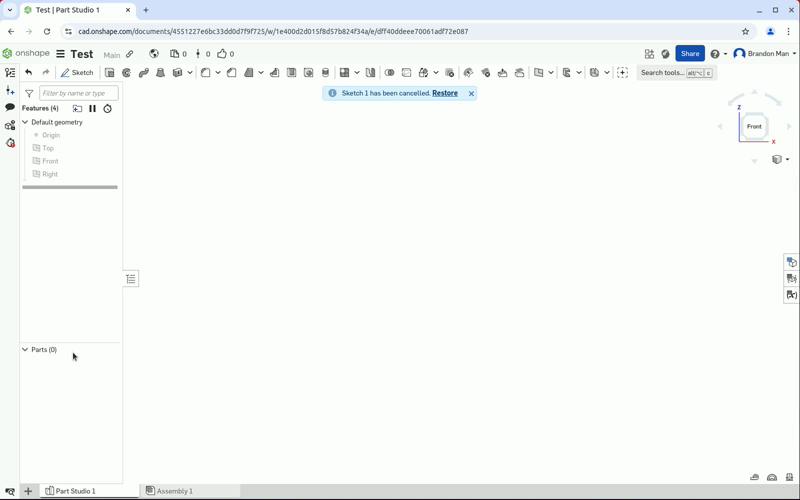
key(shift+s)
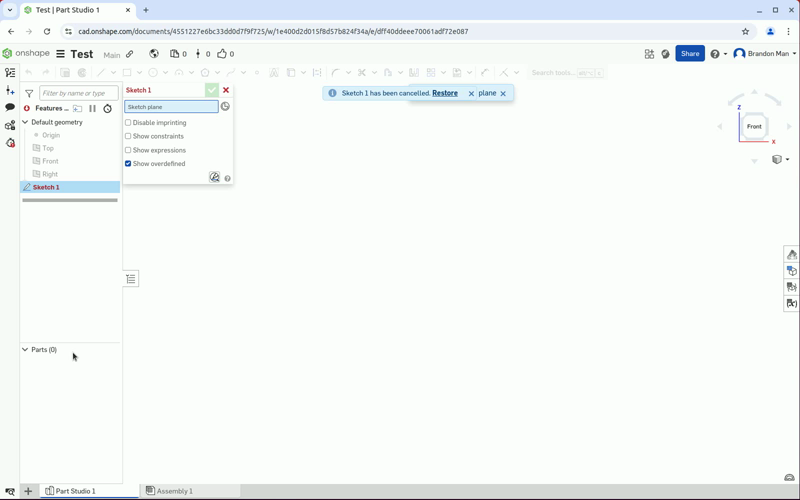
mouse_move(73, 163)
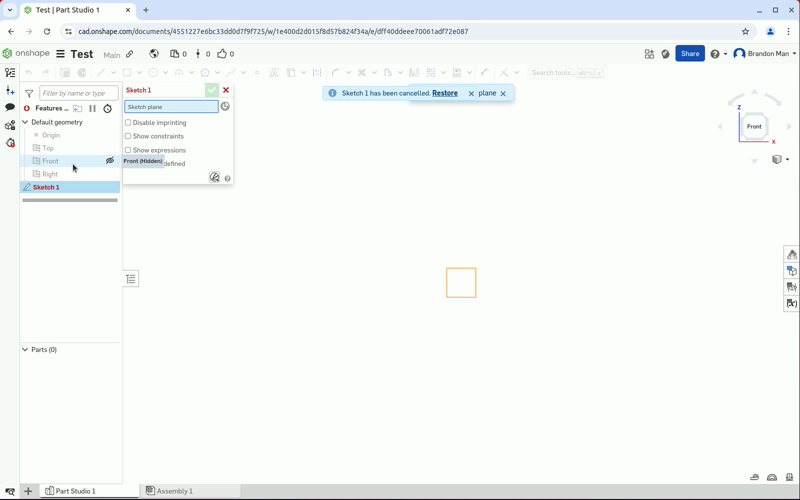
click(73, 163)
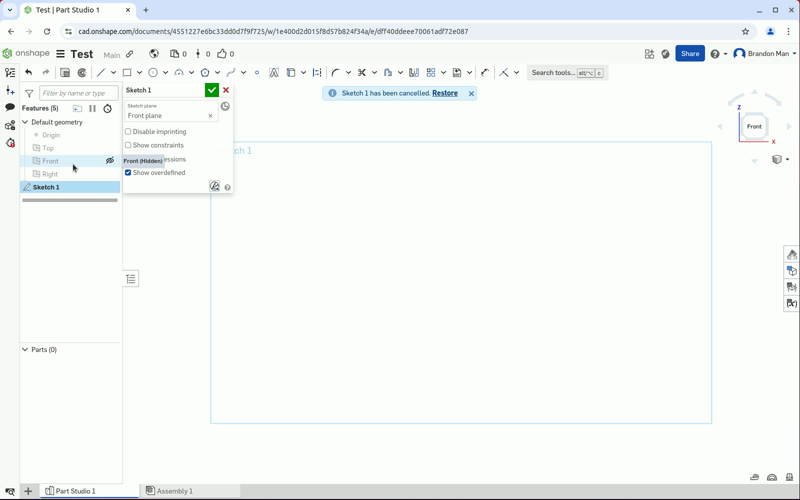
mouse_move(73, 352)
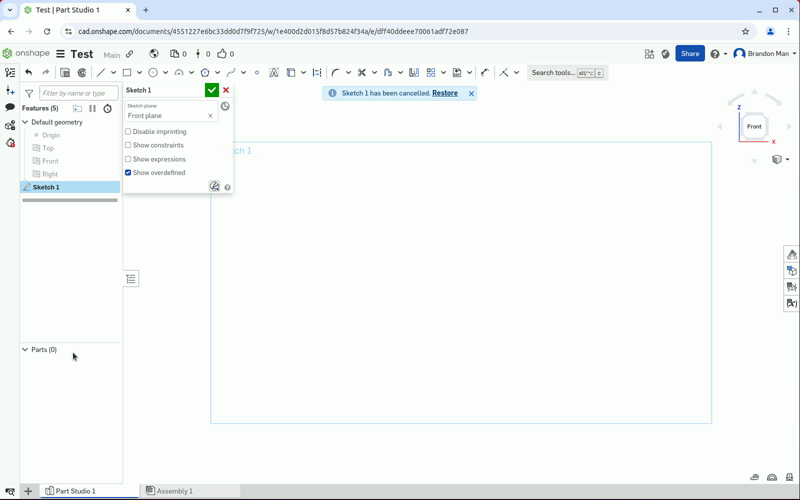
key(y)
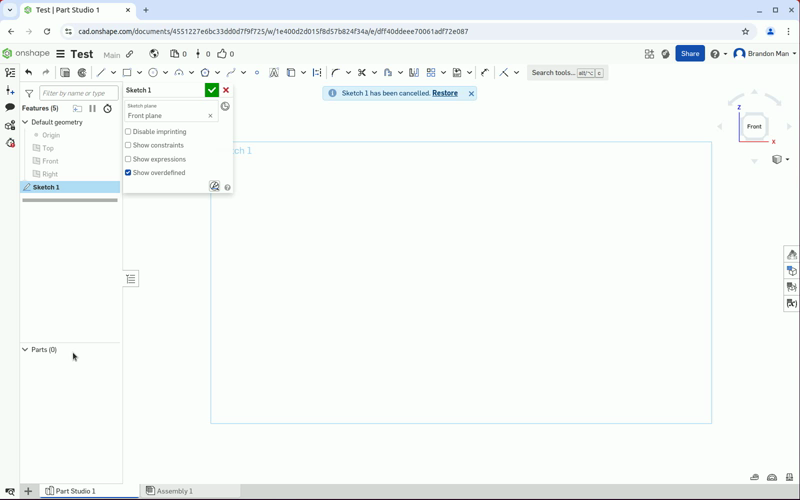
key(l)
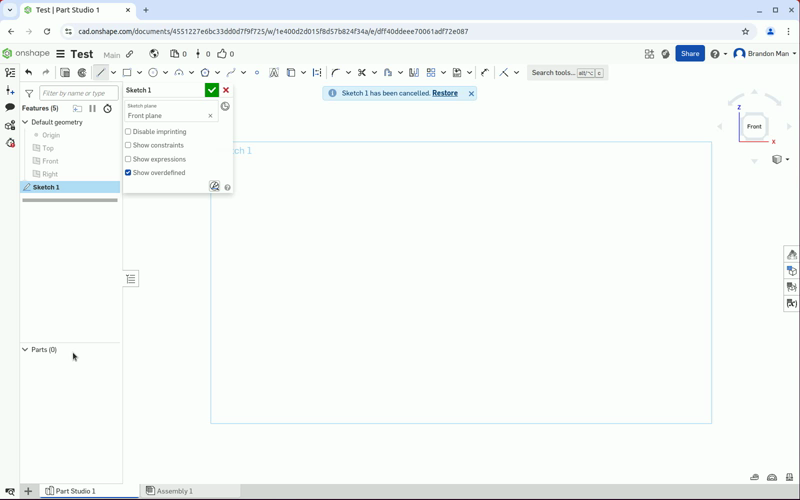
key_down(shift)
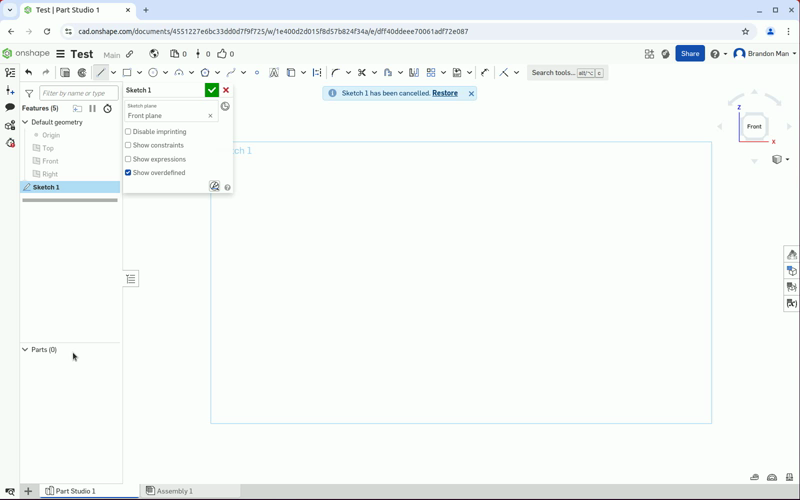
mouse_move(460, 282)
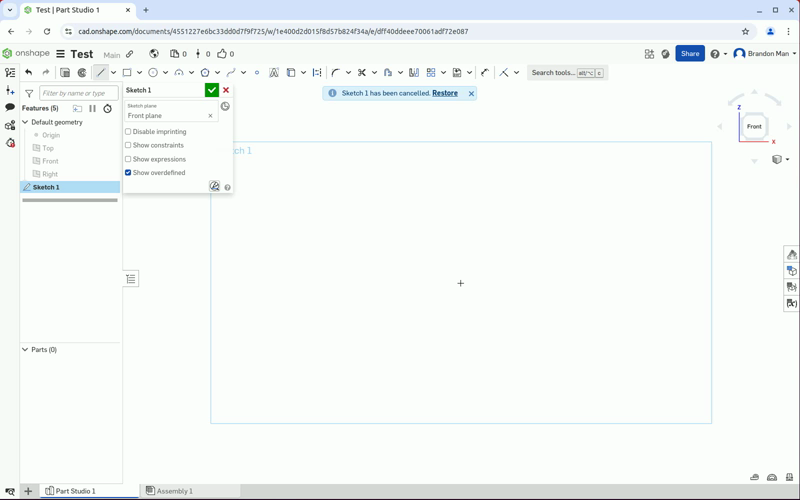
click(460, 282)
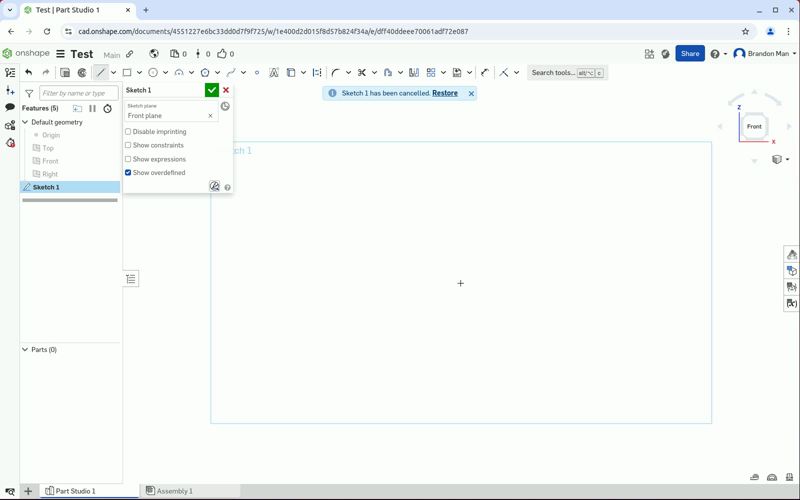
key_up(shift)
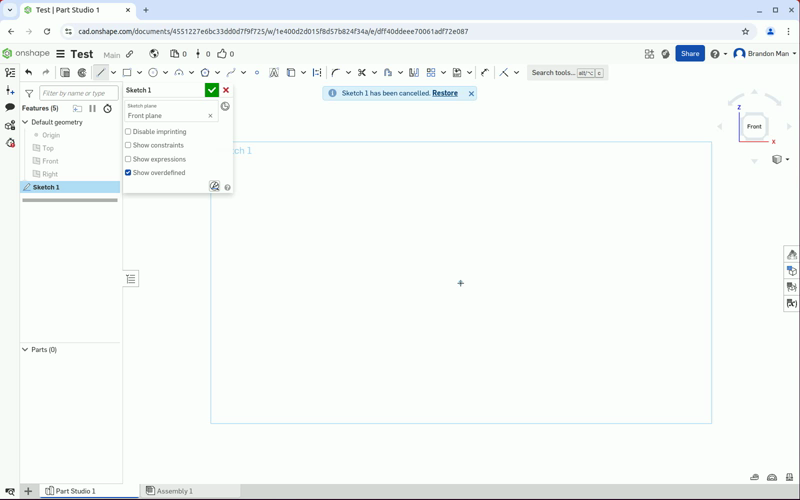
key_down(shift)
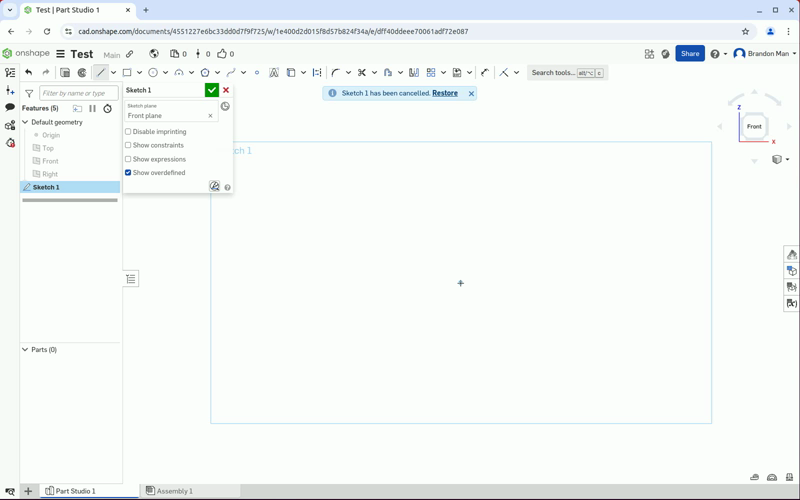
mouse_move(573, 282)
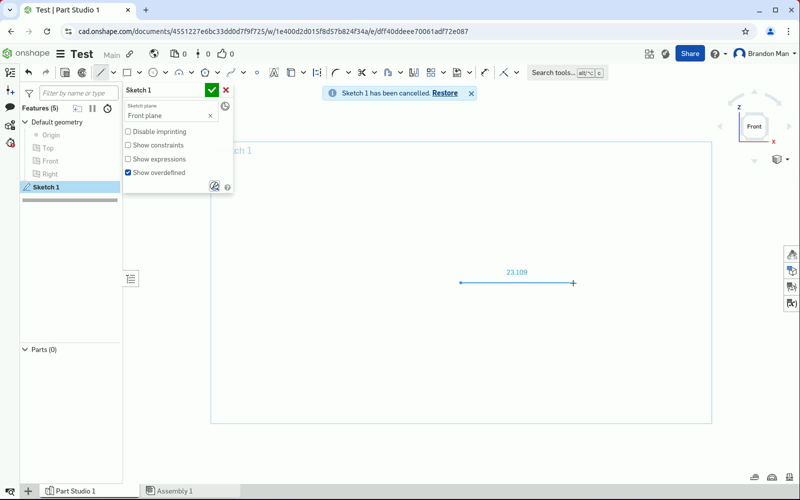
click(573, 282)
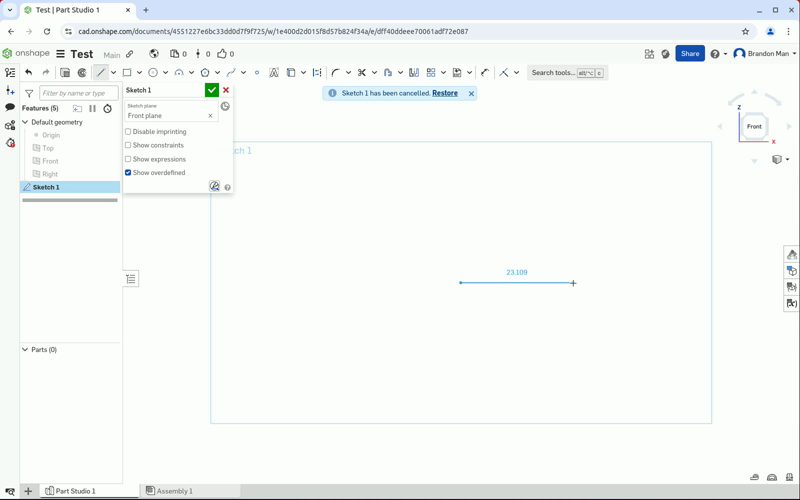
key_up(shift)
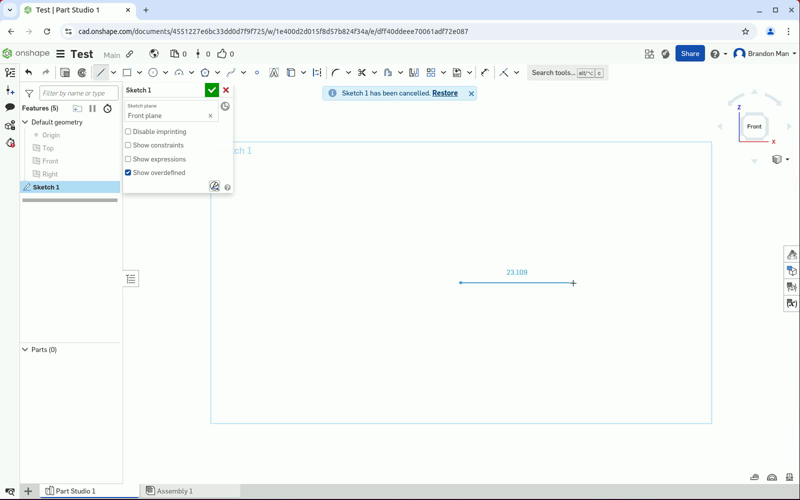
key_down(shift)
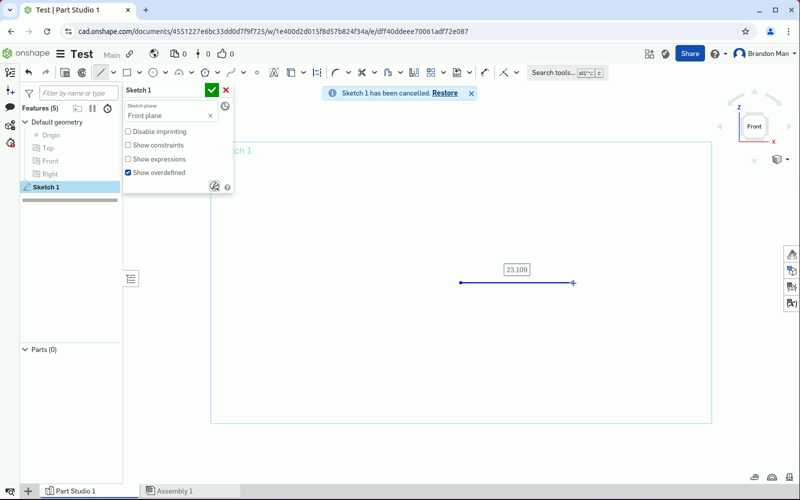
mouse_move(589, 282)
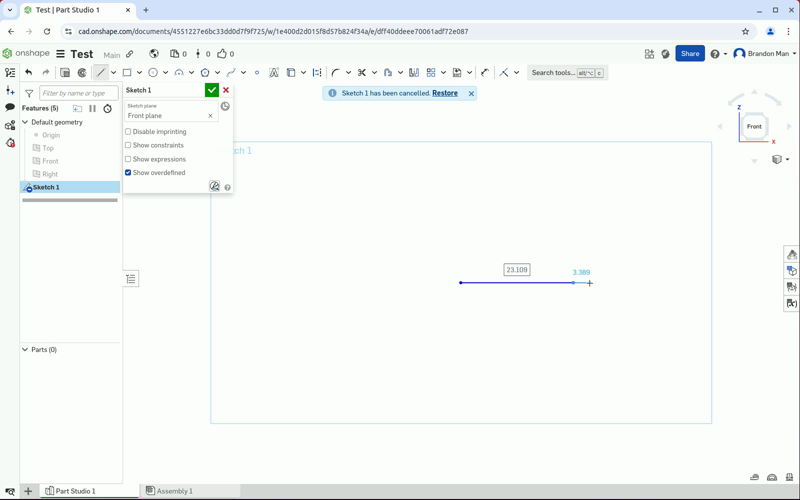
mouse_move(573, 245)
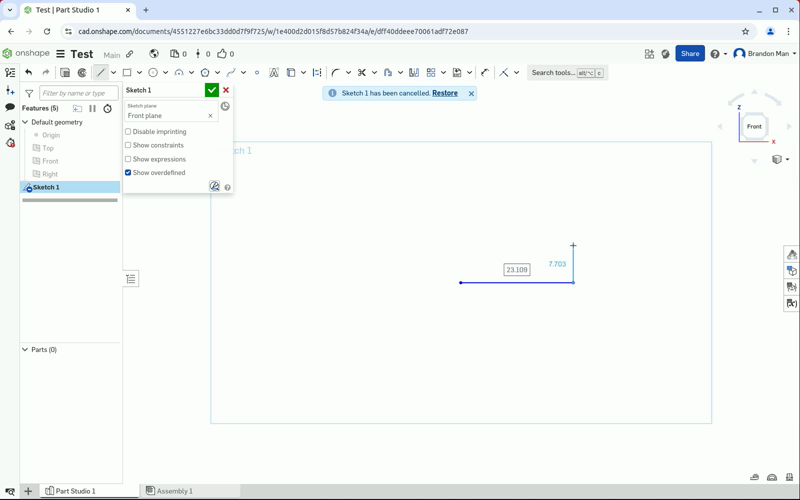
click(573, 245)
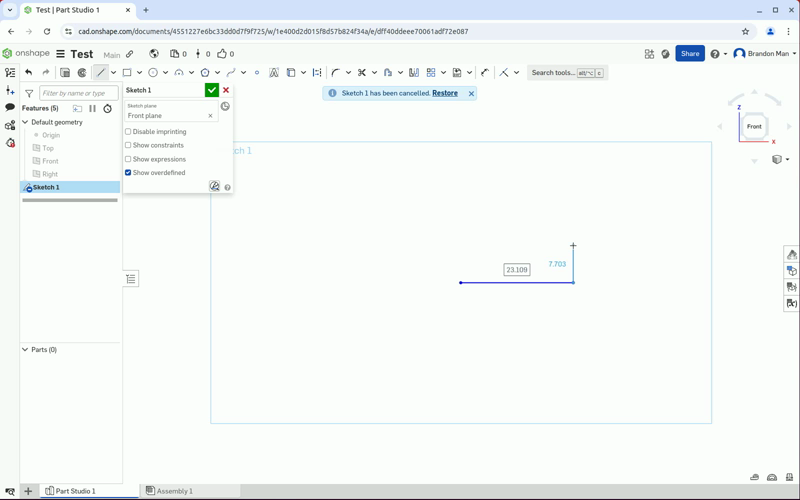
key_up(shift)
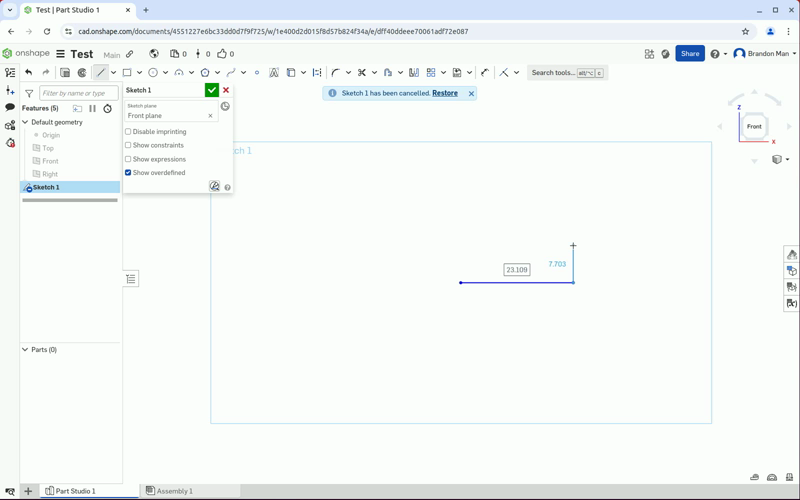
key_down(shift)
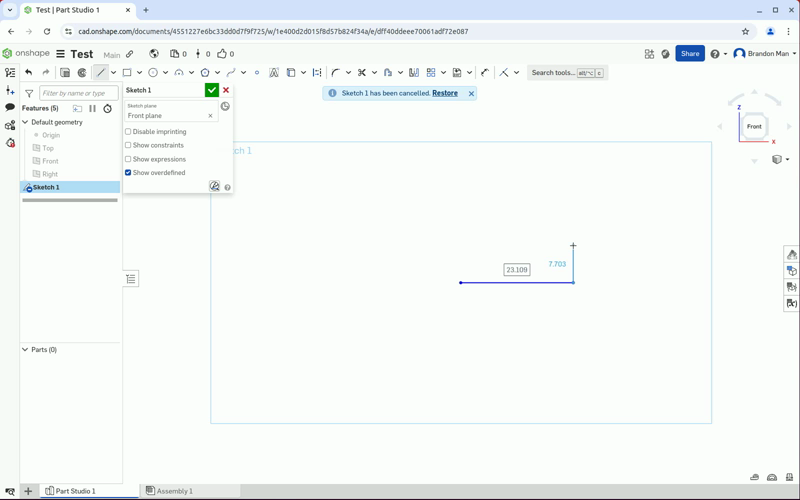
mouse_move(460, 245)
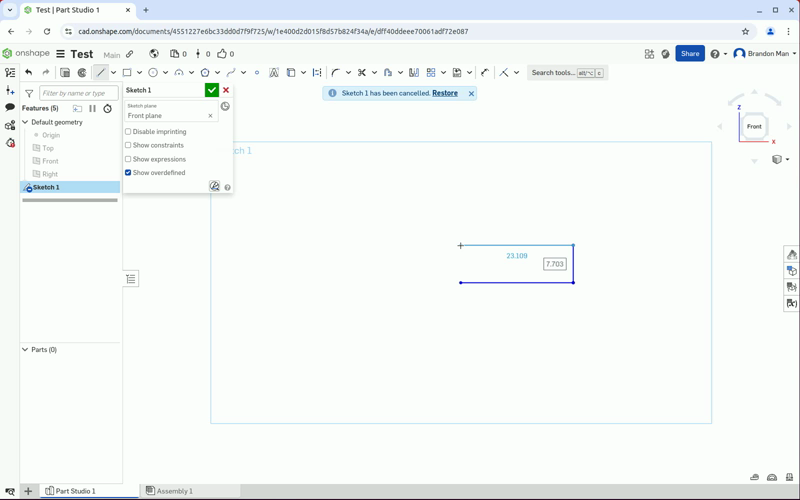
click(460, 245)
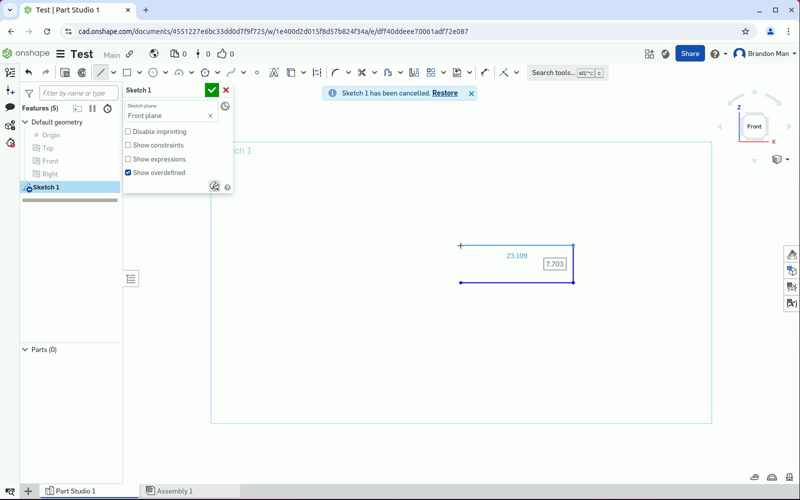
key_up(shift)
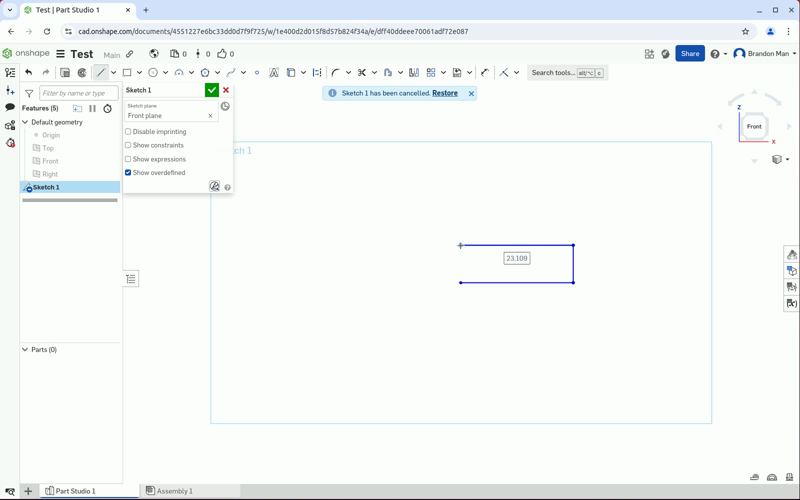
mouse_move(490, 245)
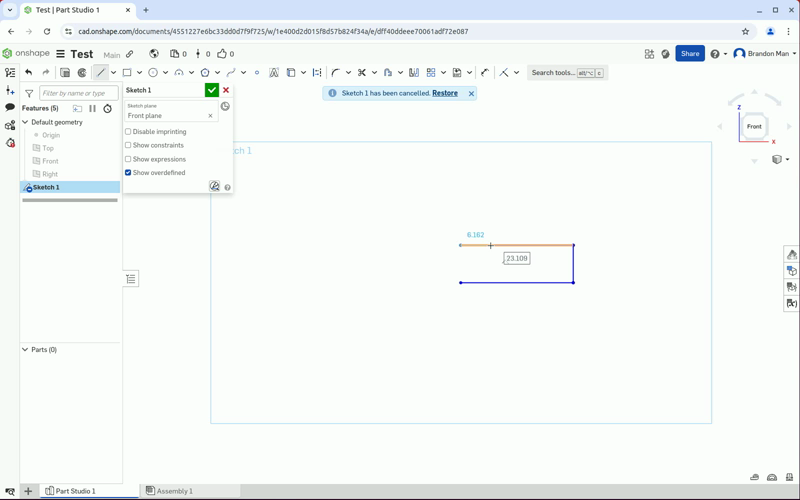
key_down(shift)
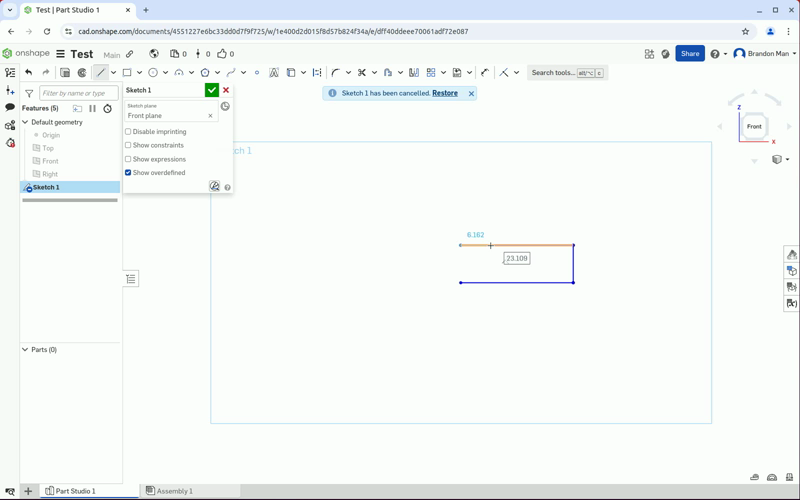
mouse_move(460, 282)
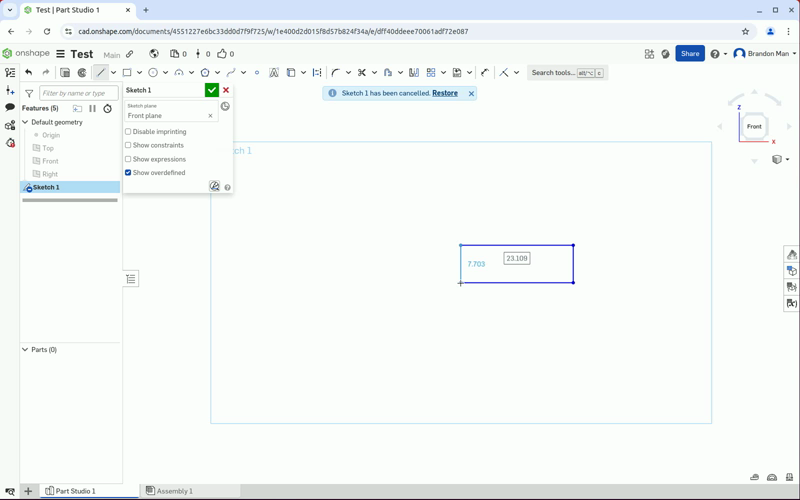
key_up(shift)
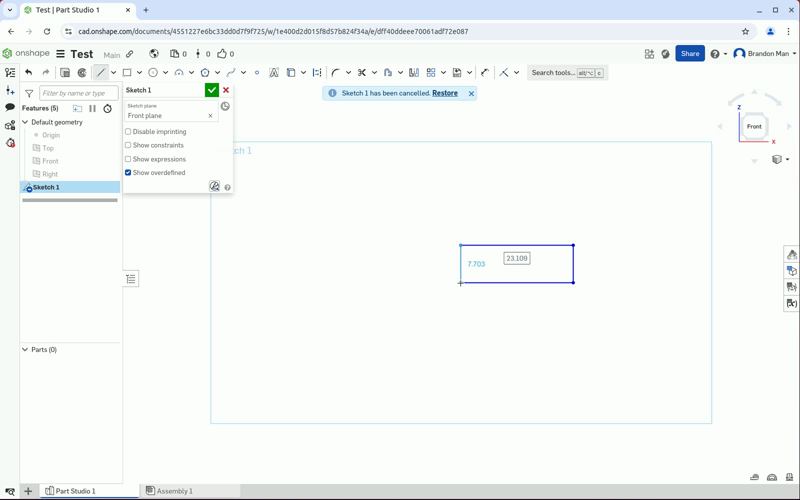
click(460, 282)
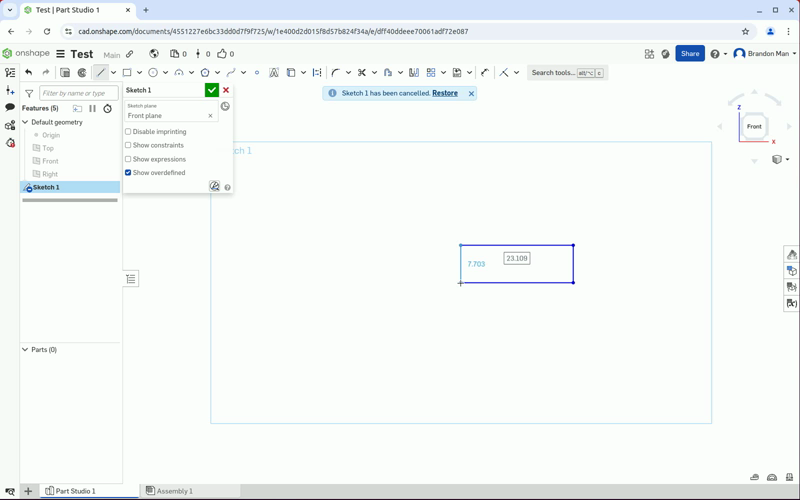
key(esc)
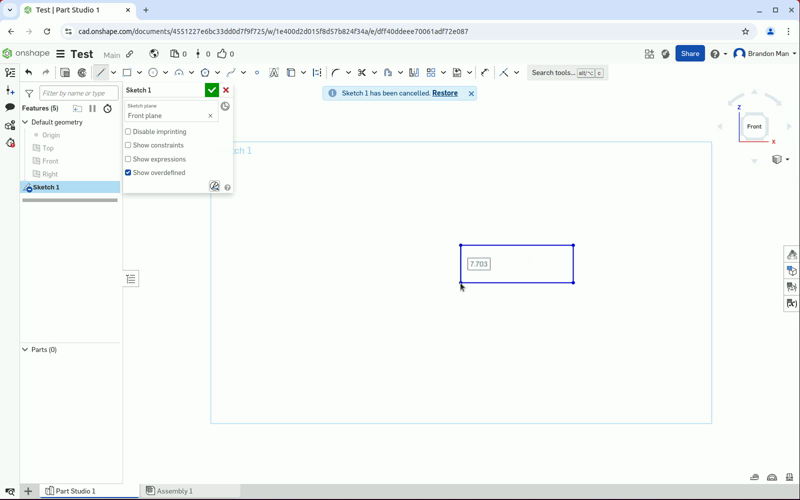
mouse_move(479, 271)
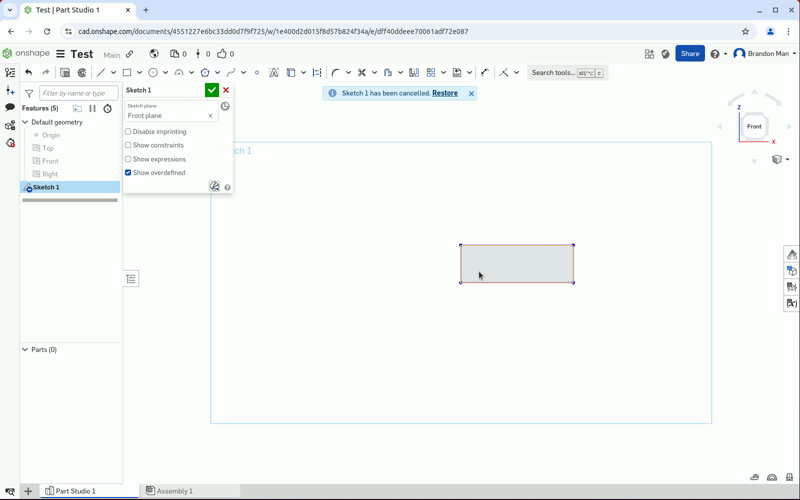
click(479, 271)
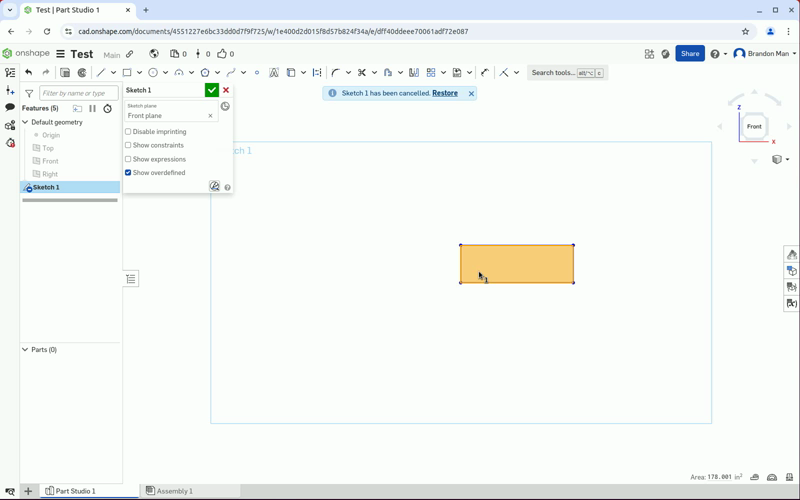
mouse_move(73, 352)
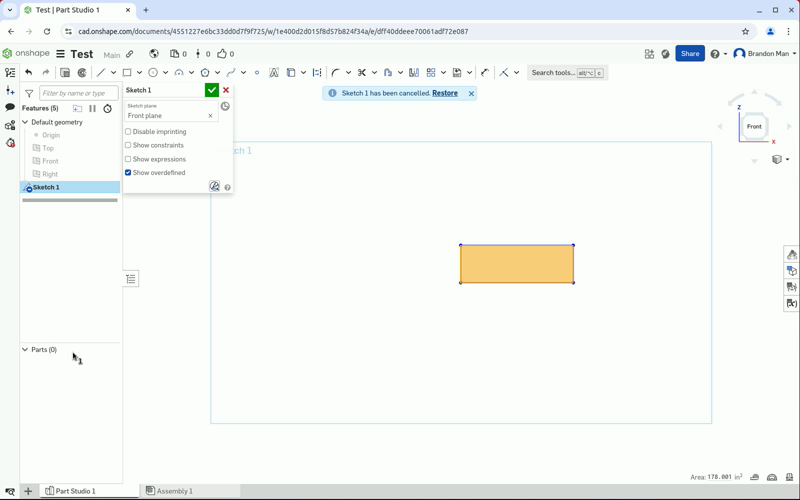
key(shift+y)
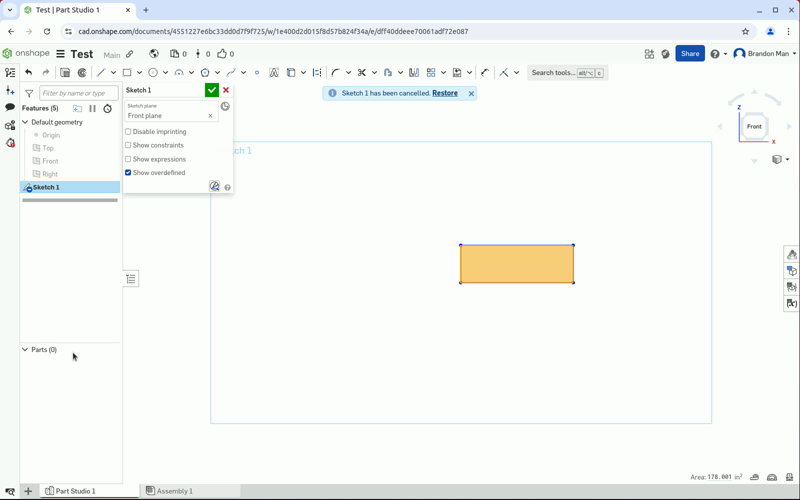
key(shift+e)
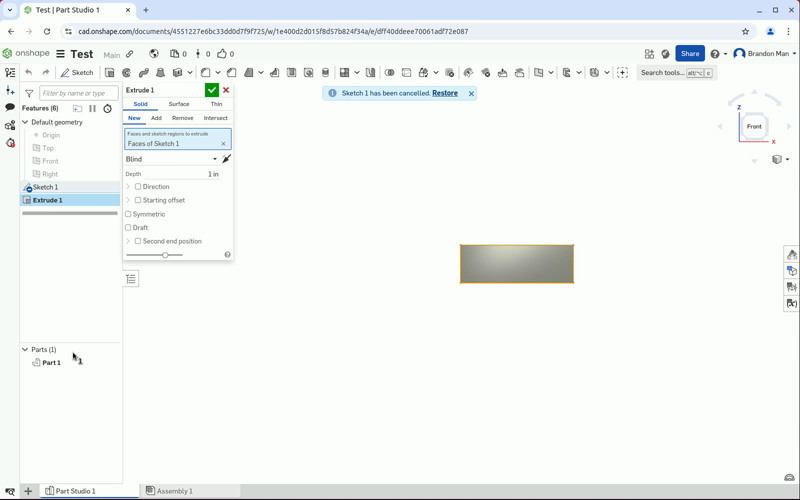
mouse_move(143, 106)
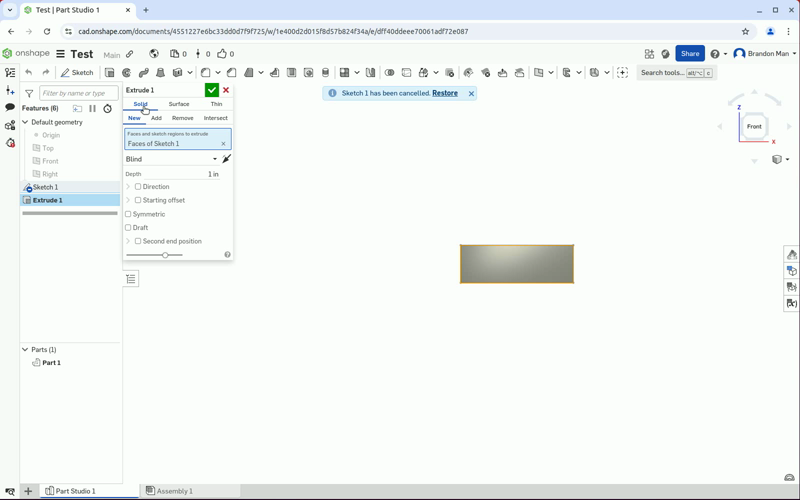
click(143, 106)
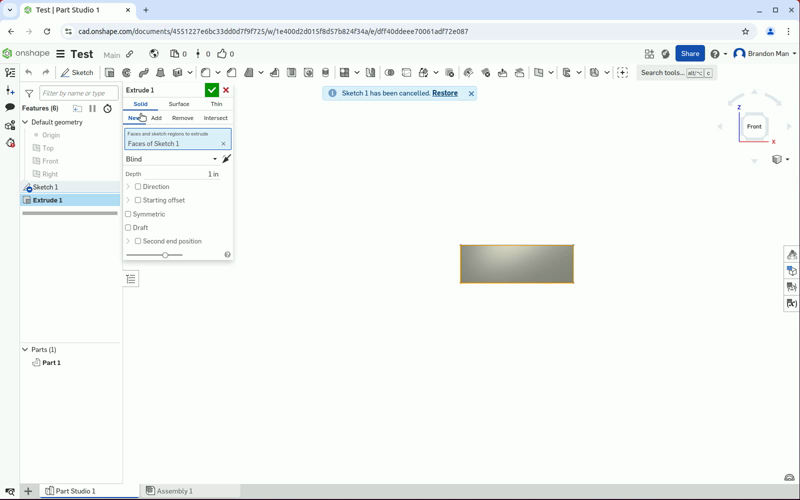
mouse_move(137, 120)
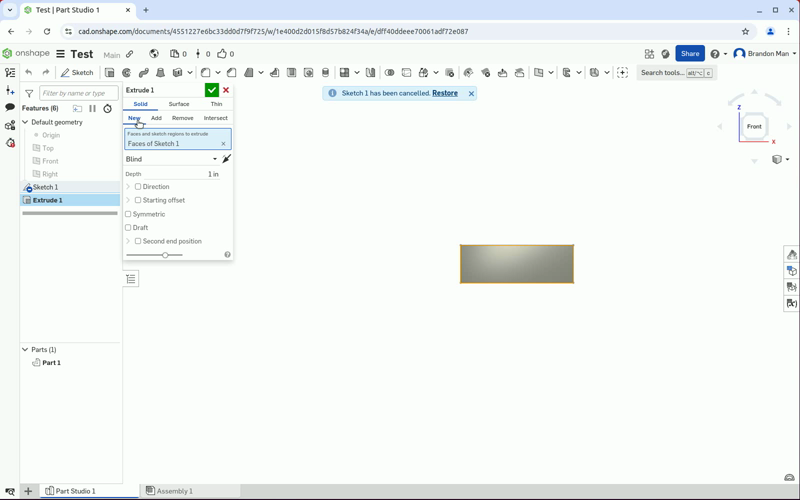
click(137, 120)
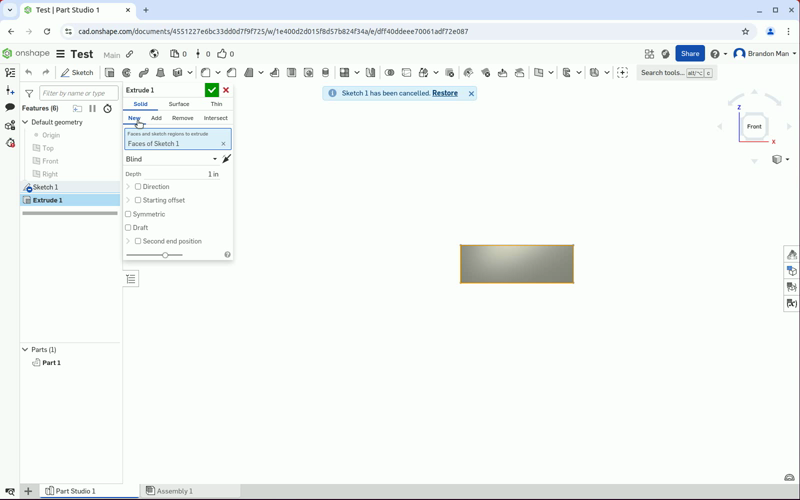
key(tab, 4)
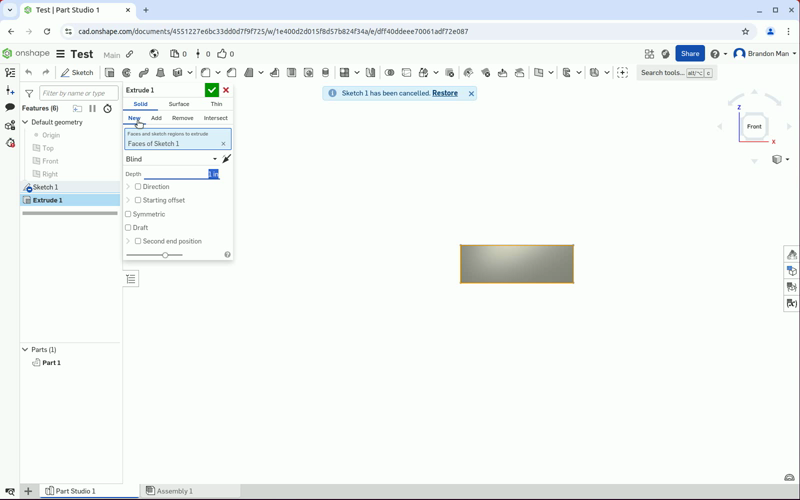
text(15.405)
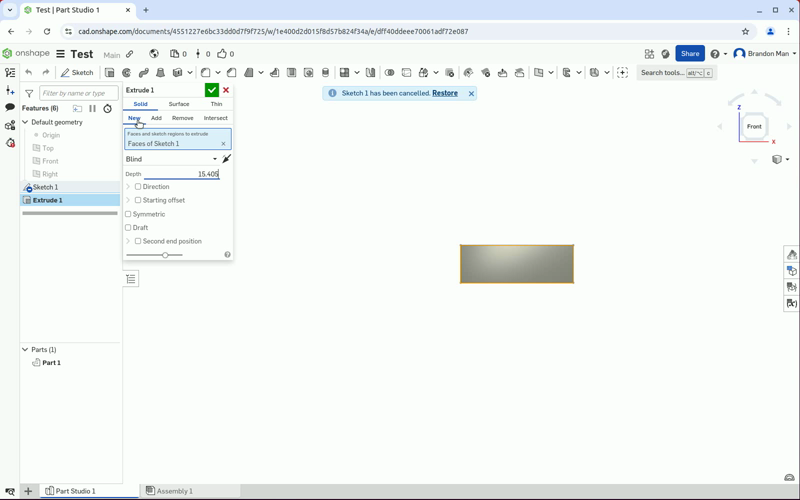
key(enter)
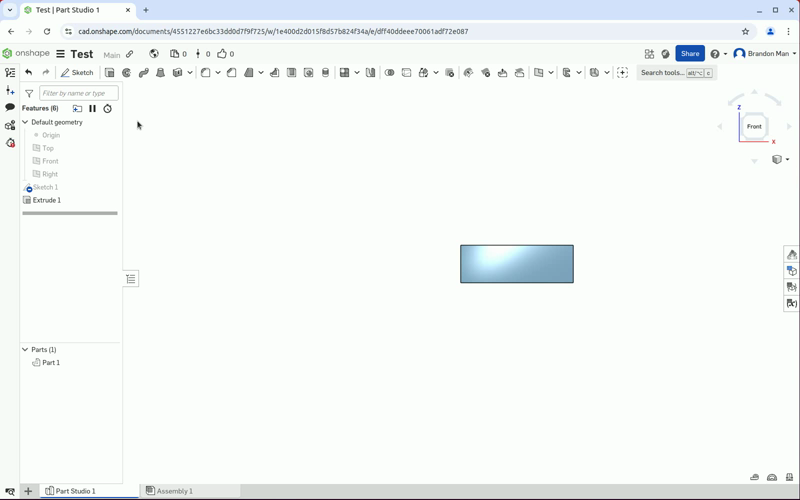
key(shift+h)
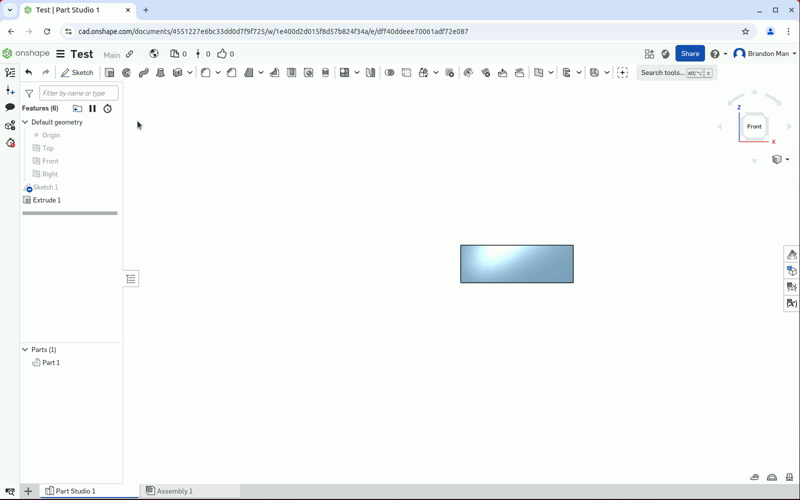
key(shift+h)
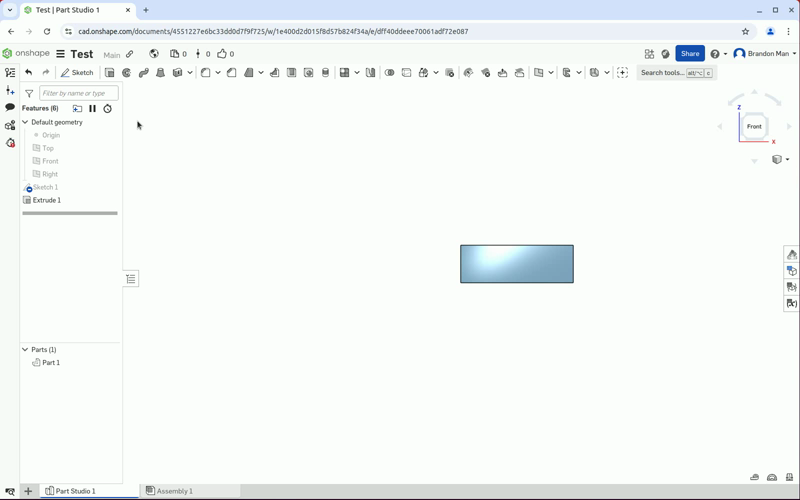
mouse_move(73, 189)
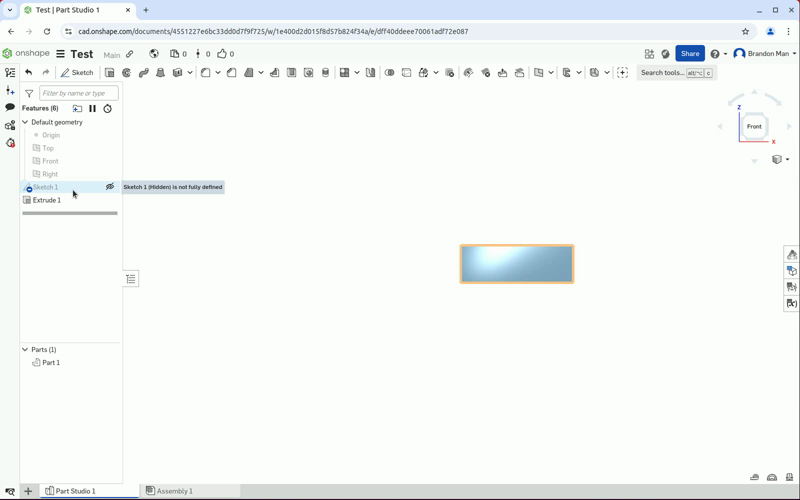
click(73, 189)
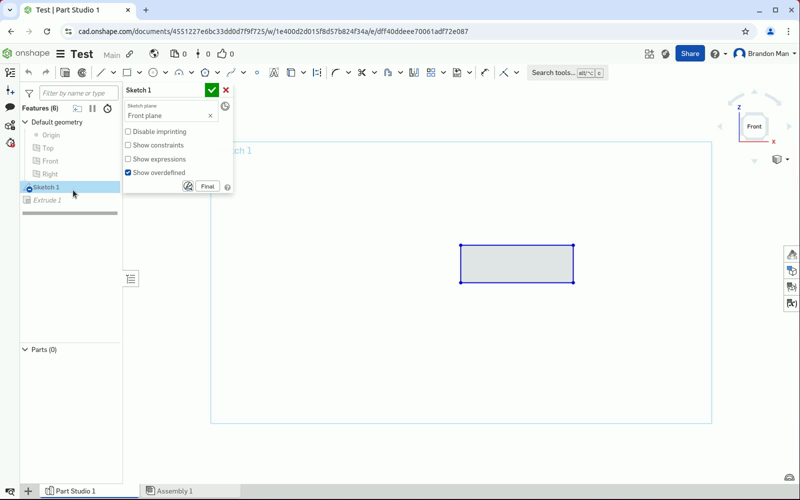
mouse_move(229, 92)
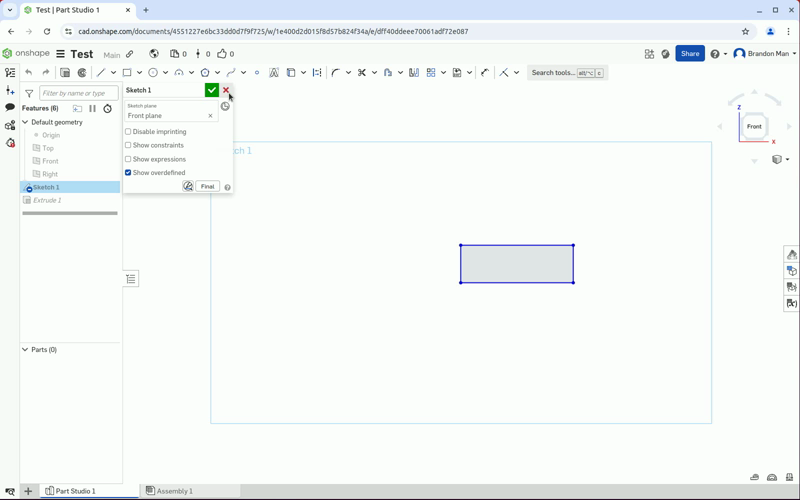
click(229, 92)
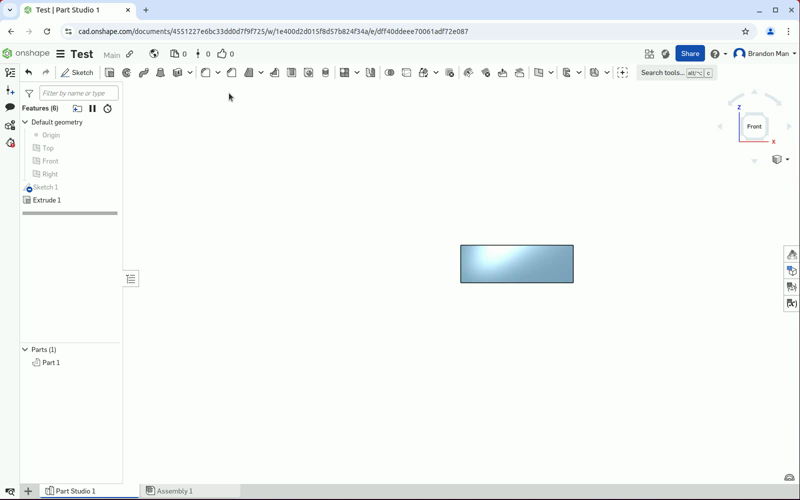
mouse_move(73, 352)
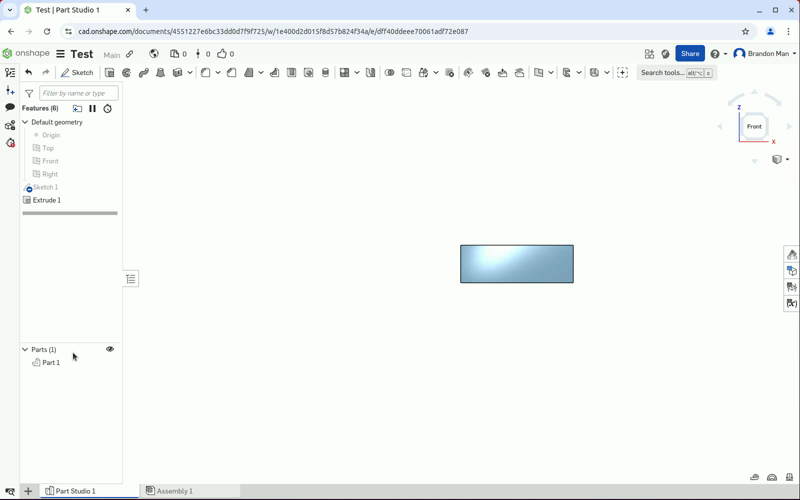
key(y)
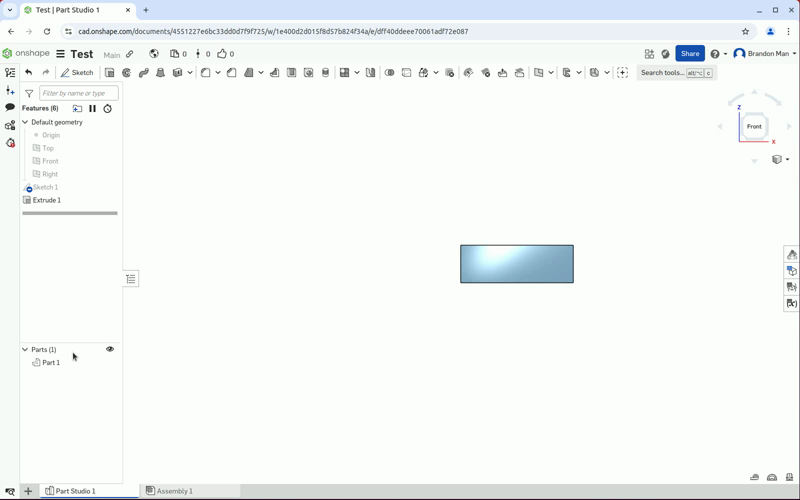
key(shift+p)
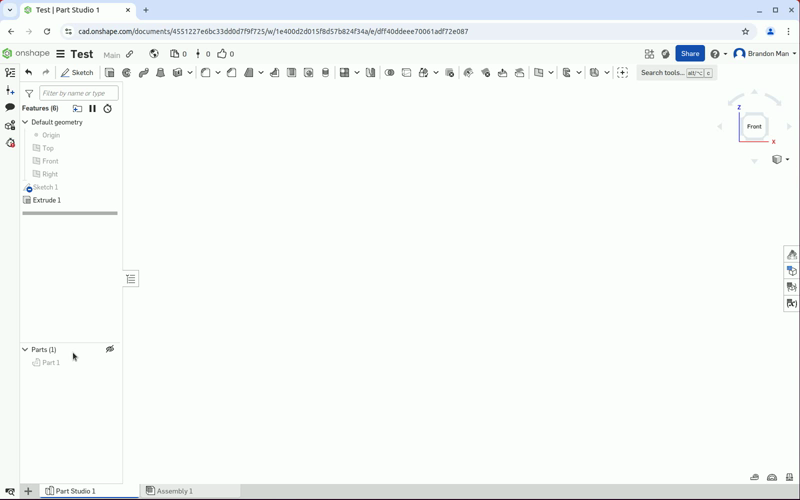
key(space)
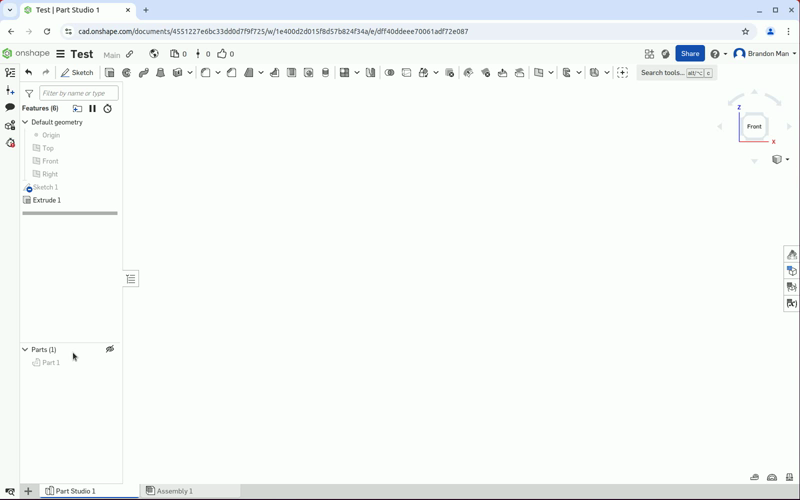
key_down(shift)
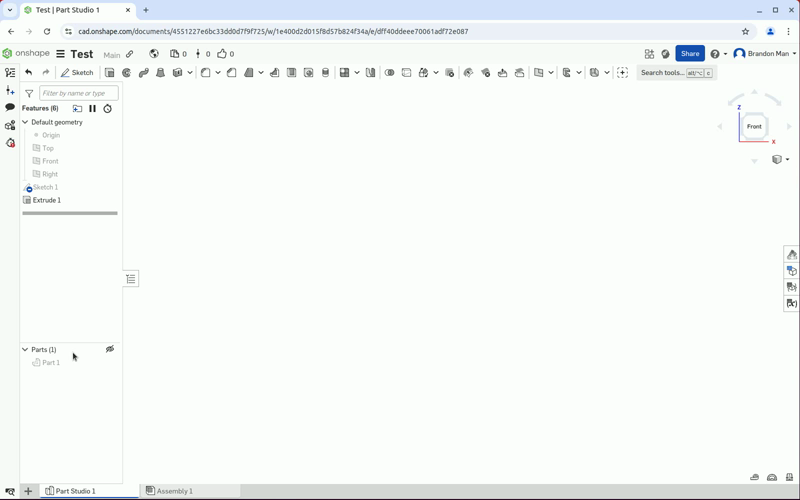
key(down)
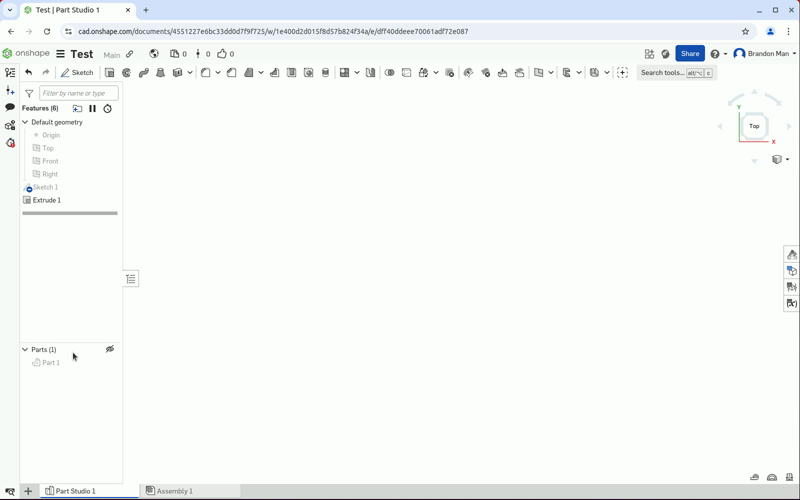
key_up(shift)
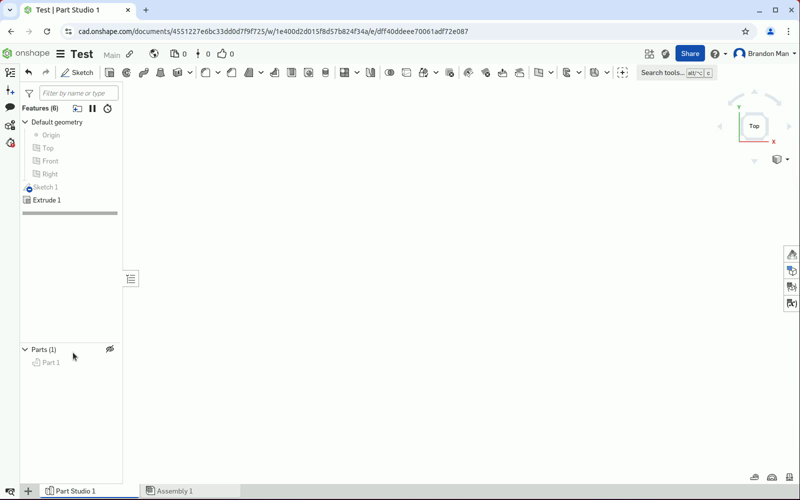
mouse_move(73, 352)
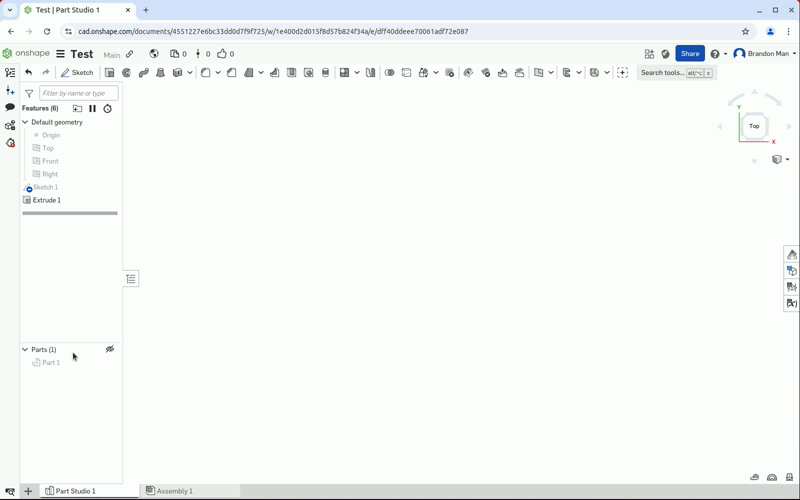
key(shift+y)
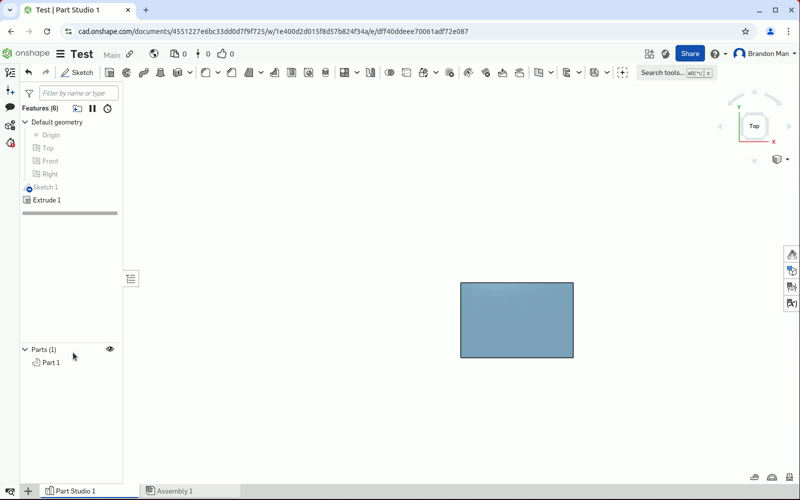
mouse_move(541, 75)
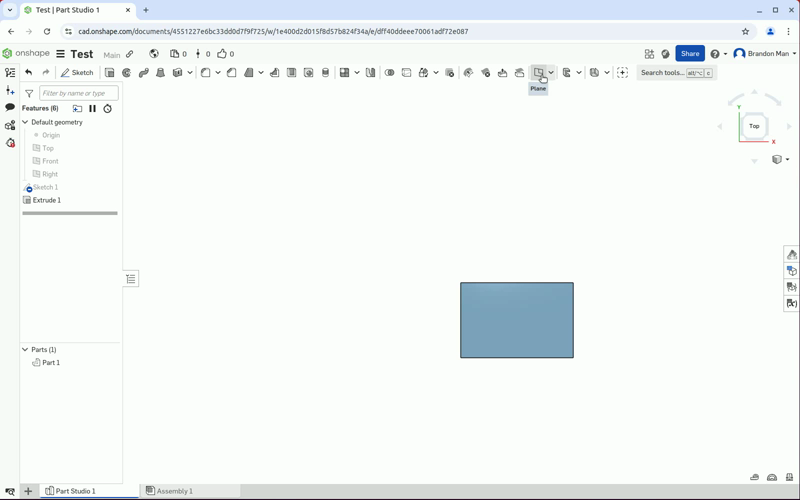
click(541, 75)
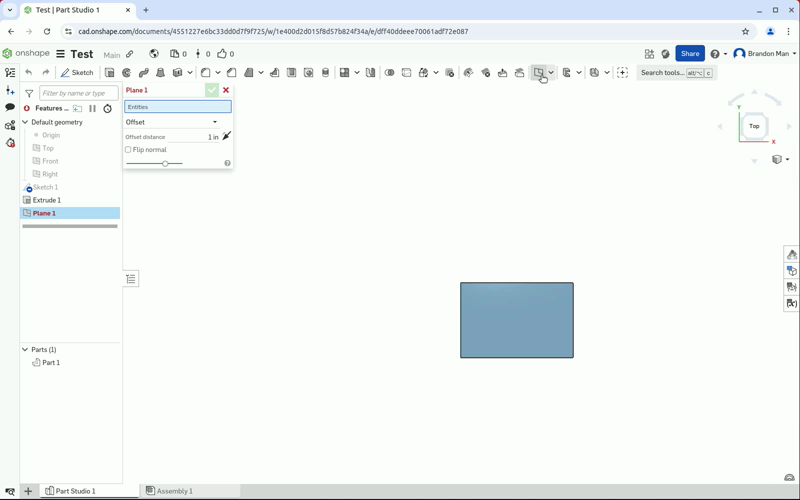
mouse_move(73, 150)
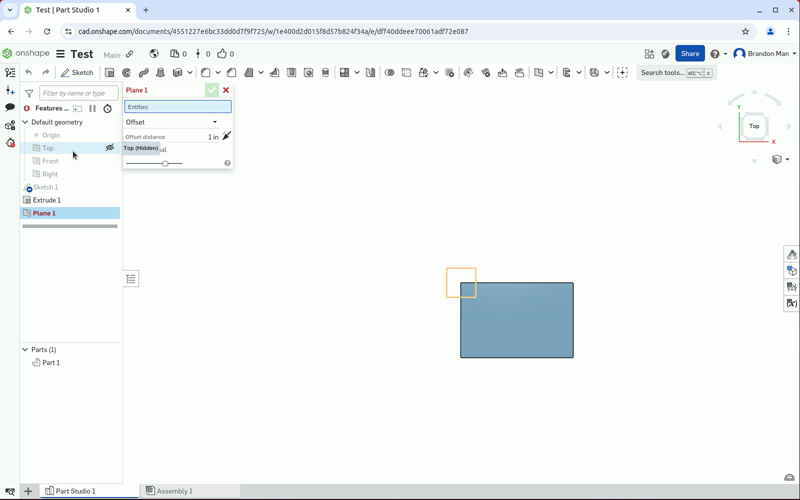
click(73, 150)
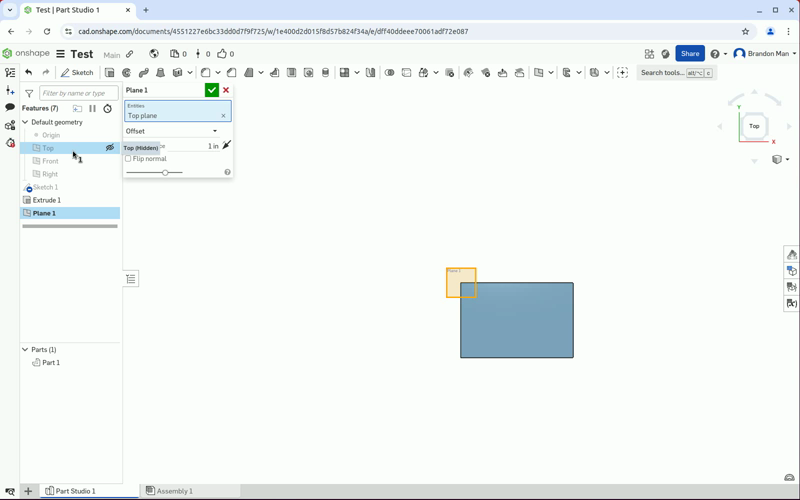
key(tab, 2)
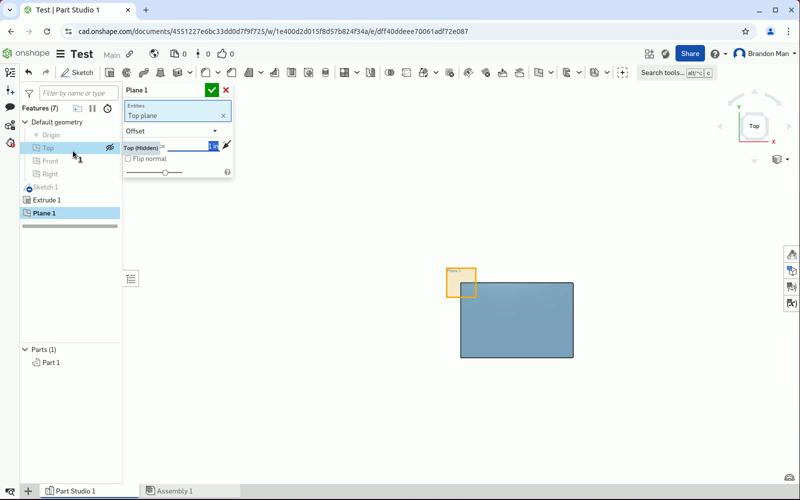
text(7.703)
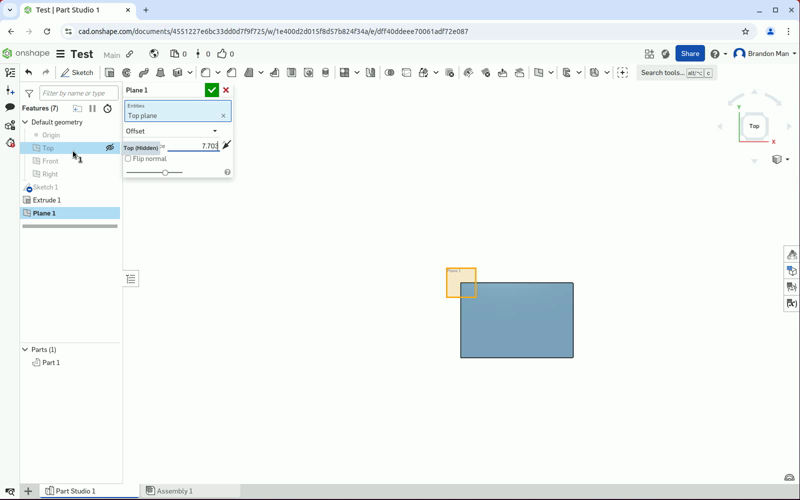
key(enter, 2)
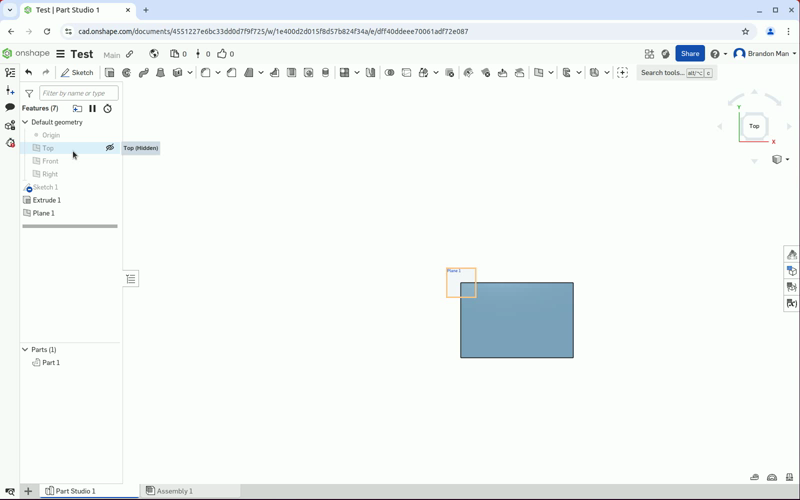
key(shift+s)
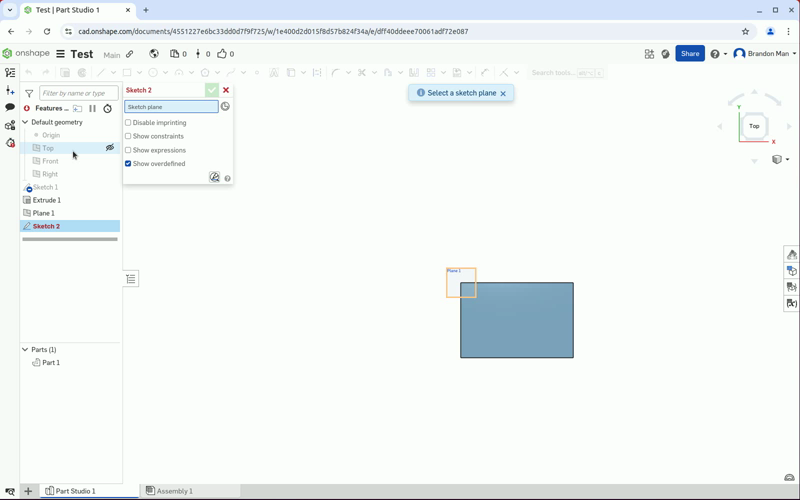
mouse_move(73, 215)
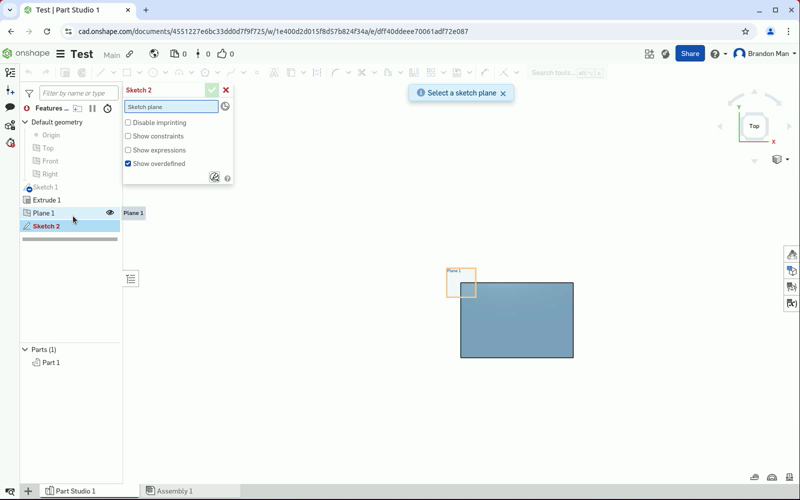
click(73, 215)
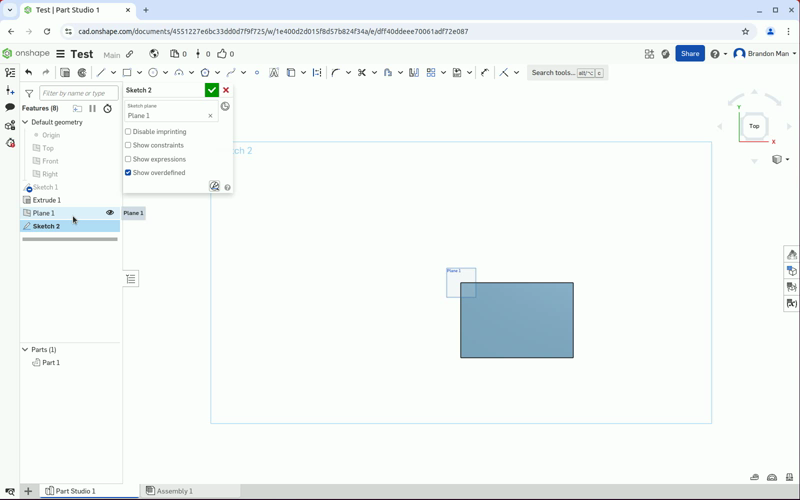
mouse_move(73, 352)
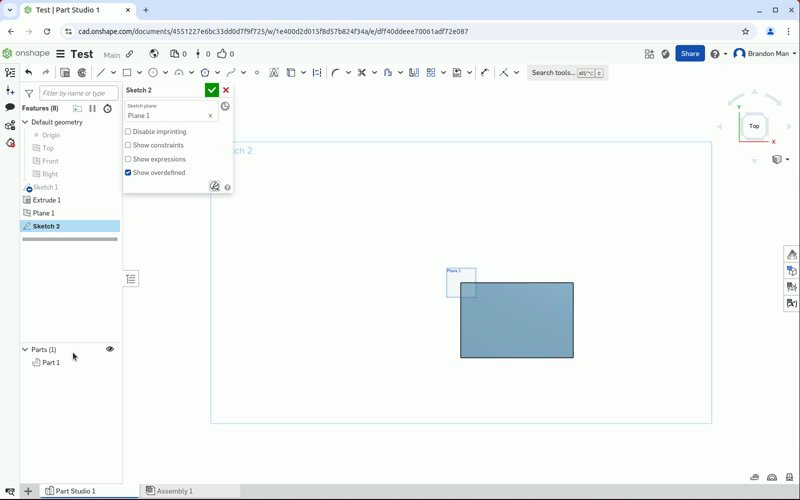
key(y)
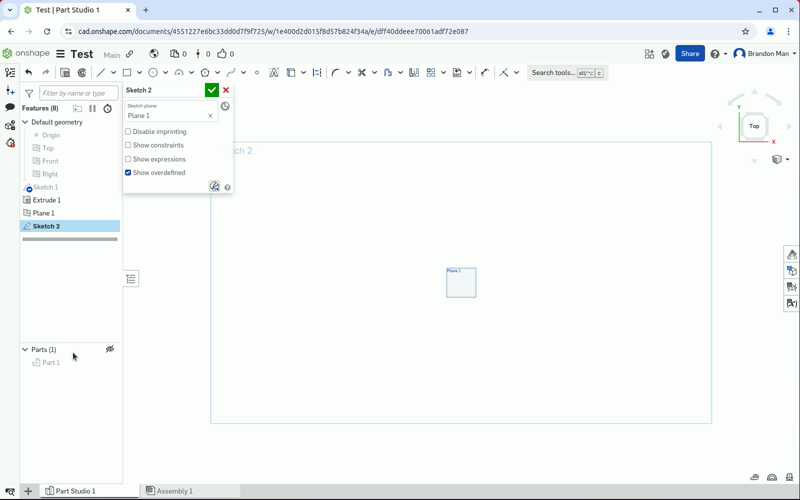
key(l)
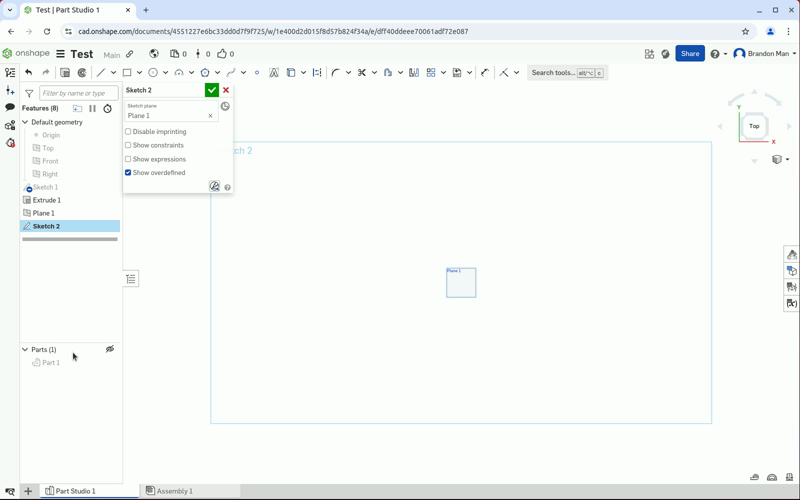
key_down(shift)
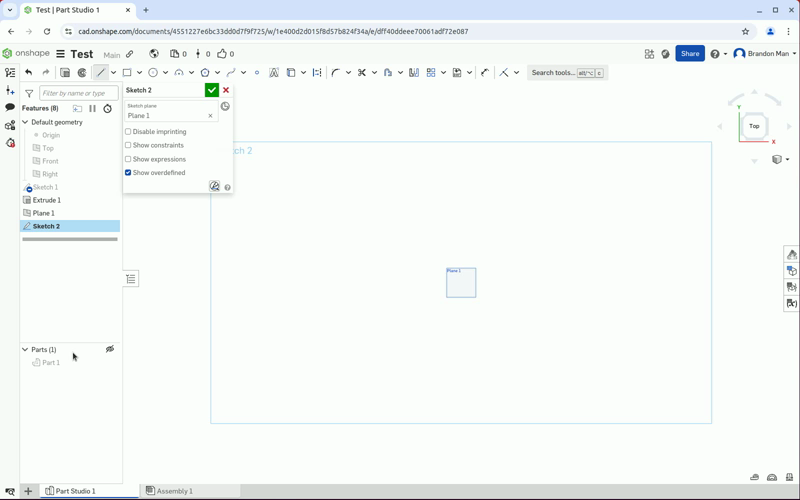
mouse_move(460, 357)
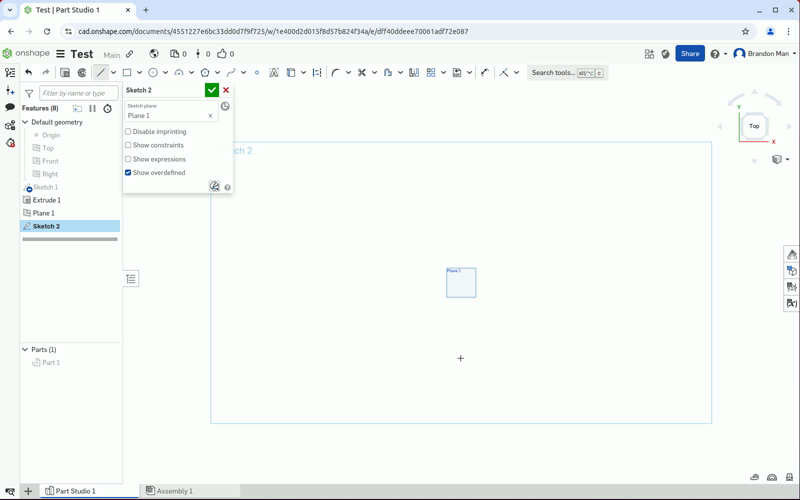
click(460, 357)
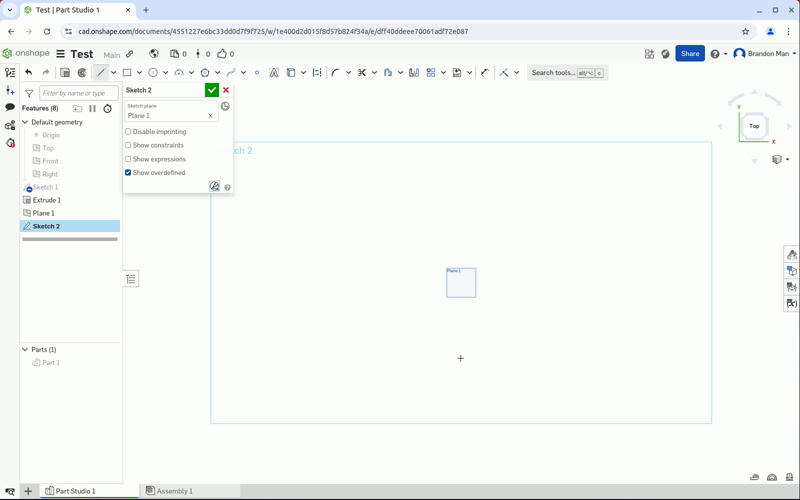
key_up(shift)
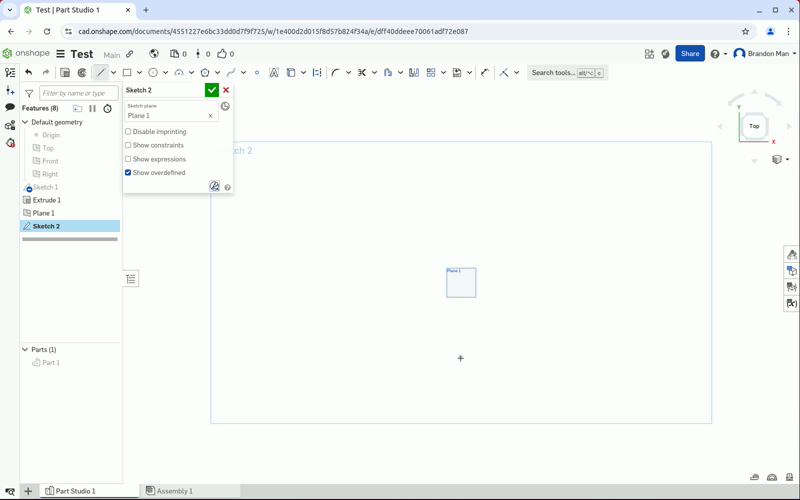
key_down(shift)
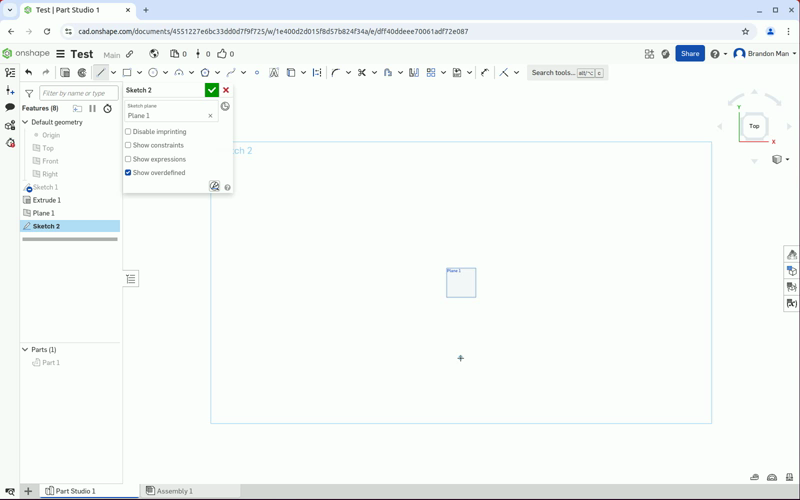
mouse_move(536, 357)
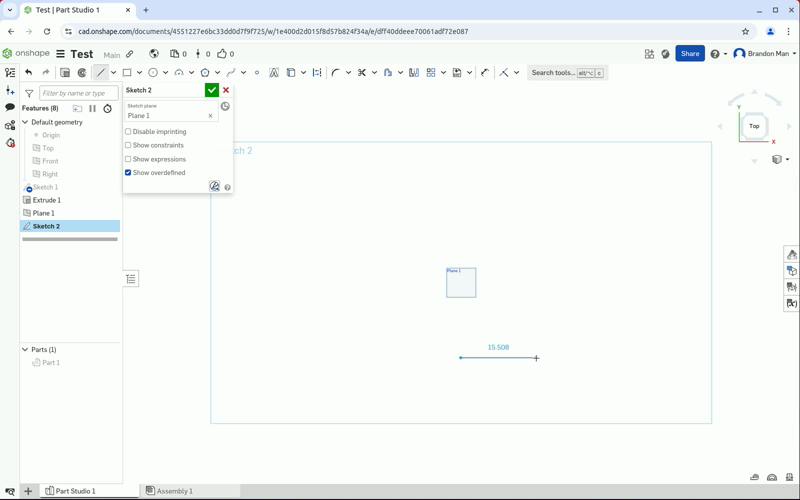
click(536, 357)
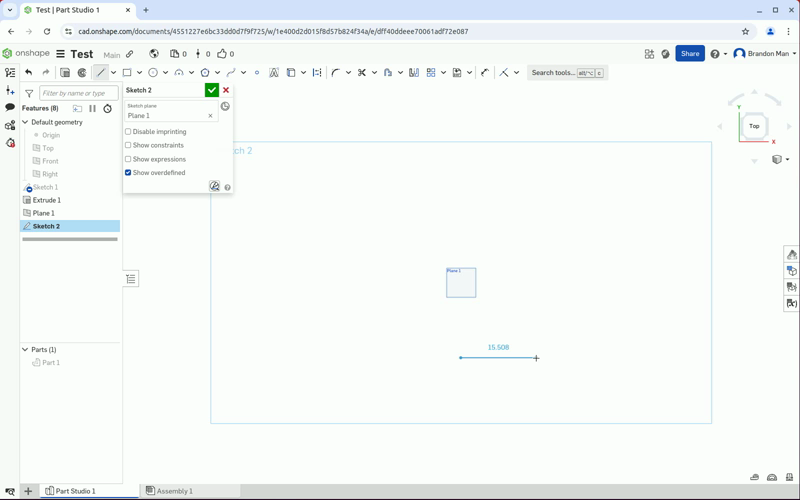
key_up(shift)
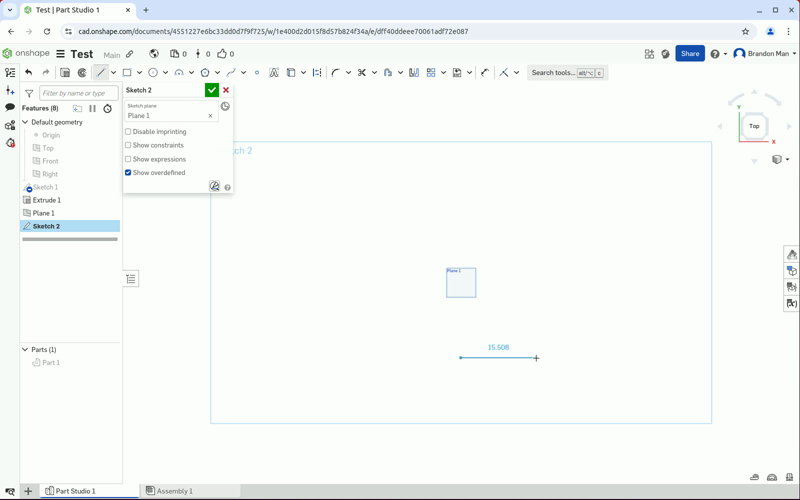
key_down(shift)
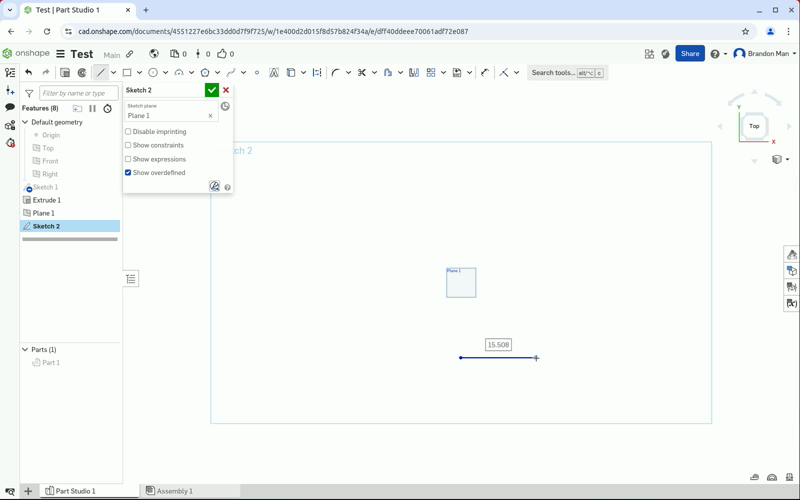
mouse_move(460, 282)
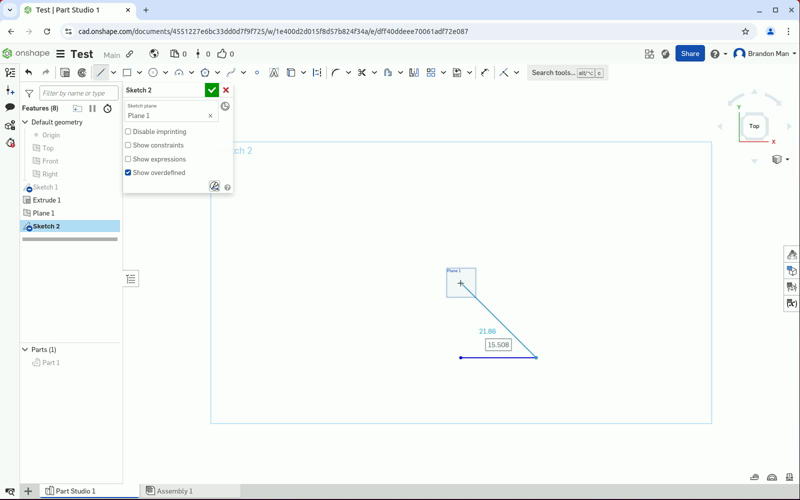
click(460, 282)
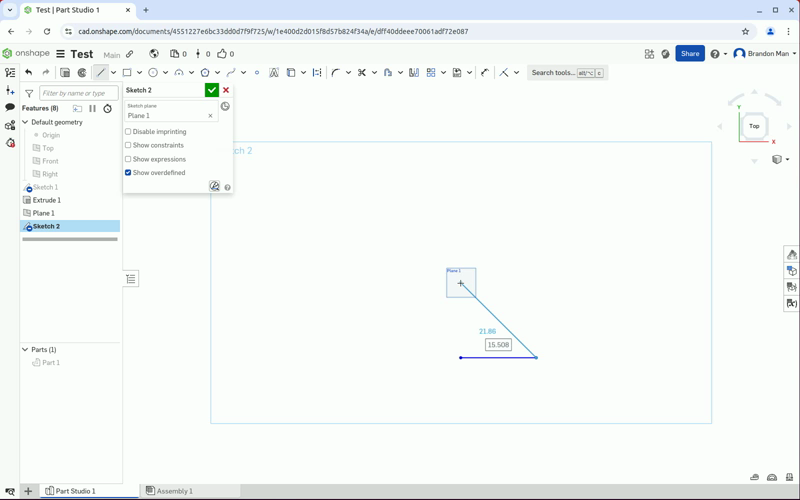
key_up(shift)
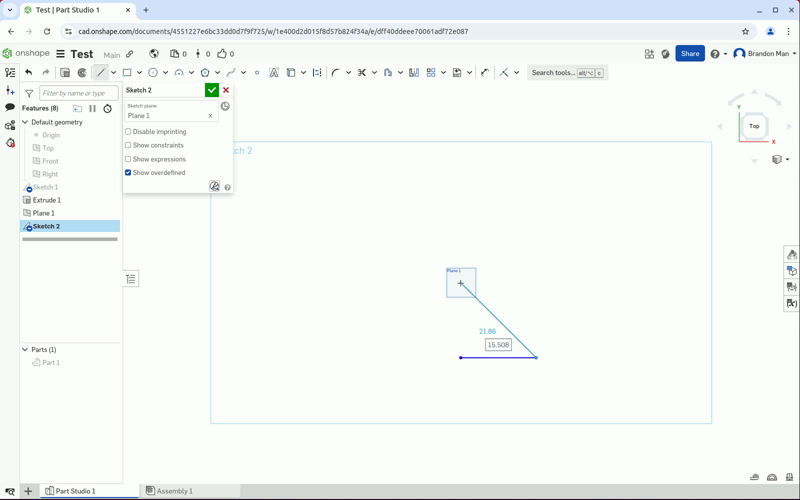
key_down(shift)
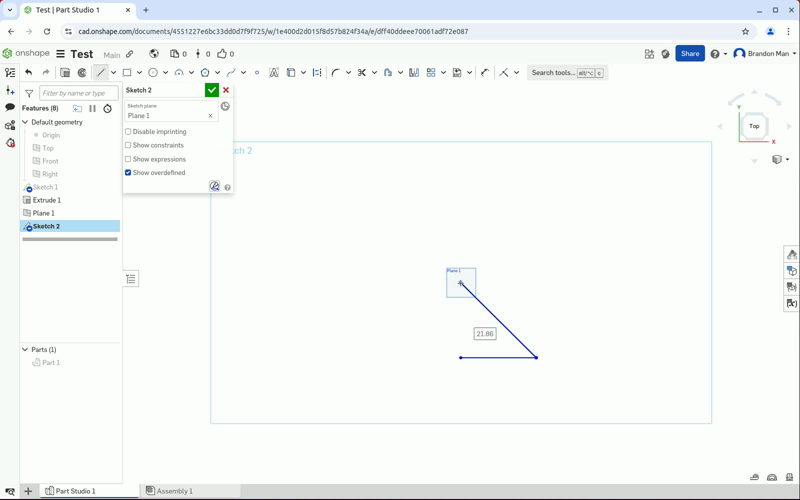
mouse_move(460, 357)
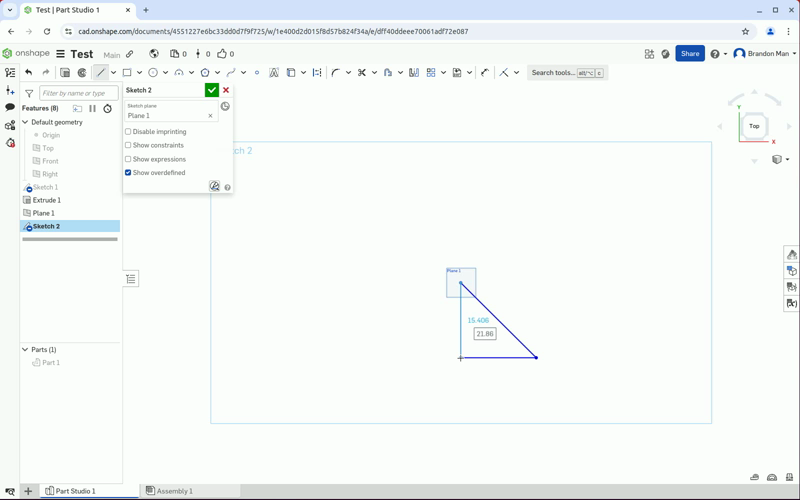
key_up(shift)
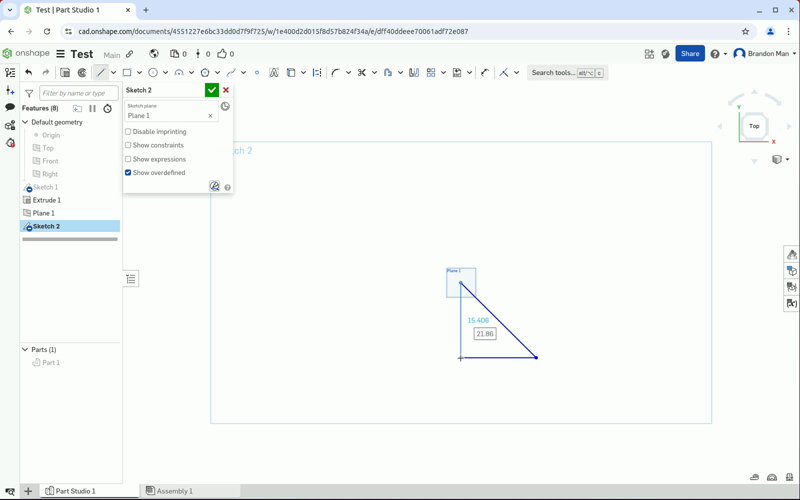
click(460, 357)
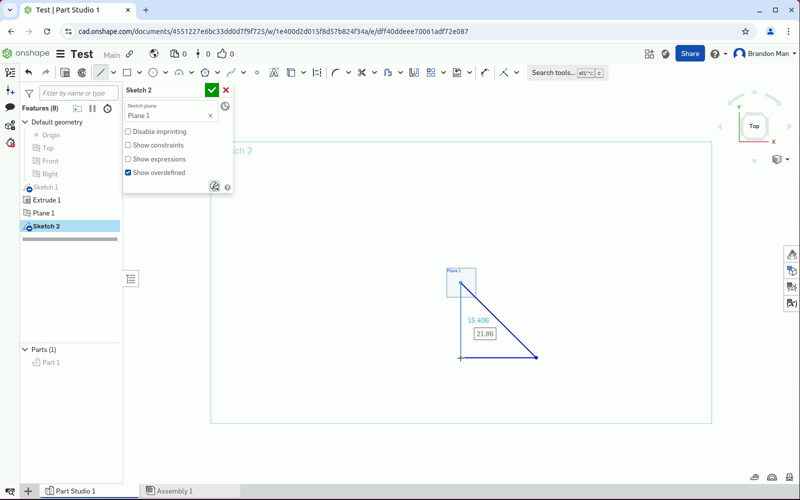
key(esc)
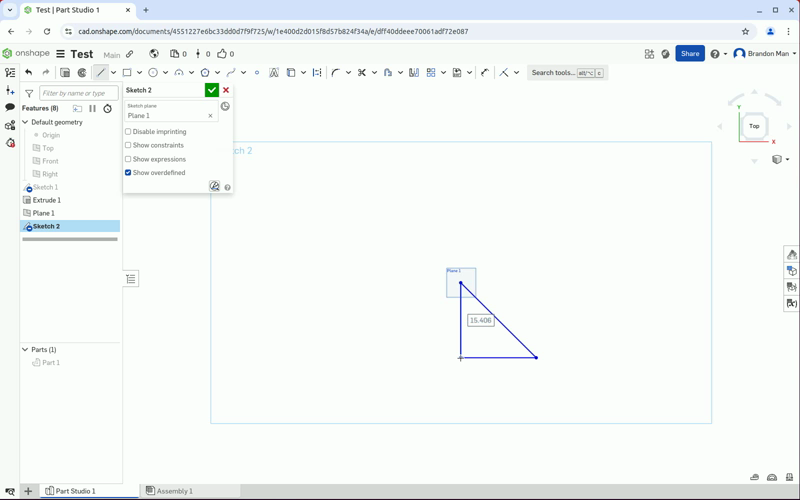
mouse_move(472, 352)
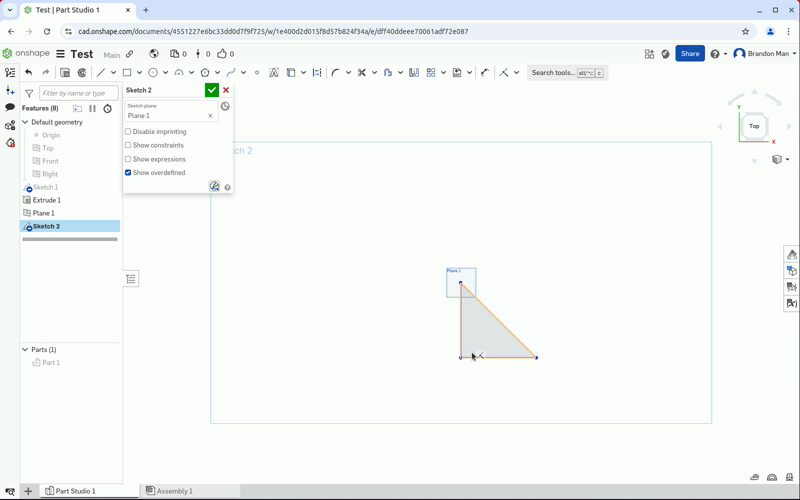
click(472, 352)
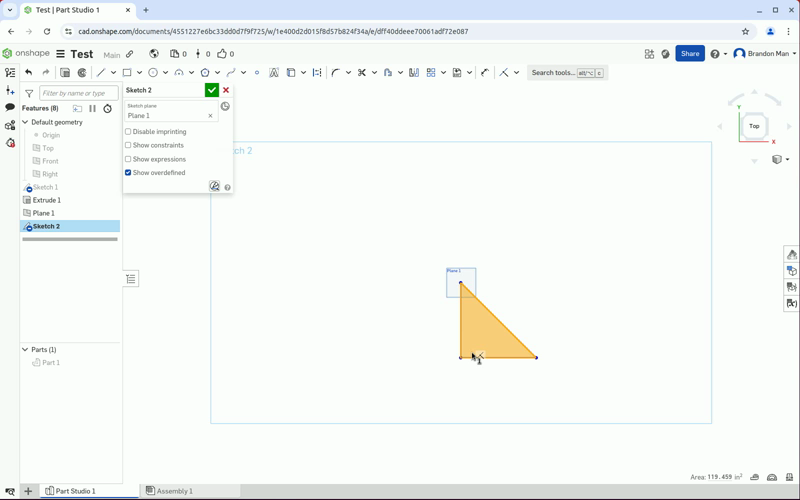
mouse_move(73, 352)
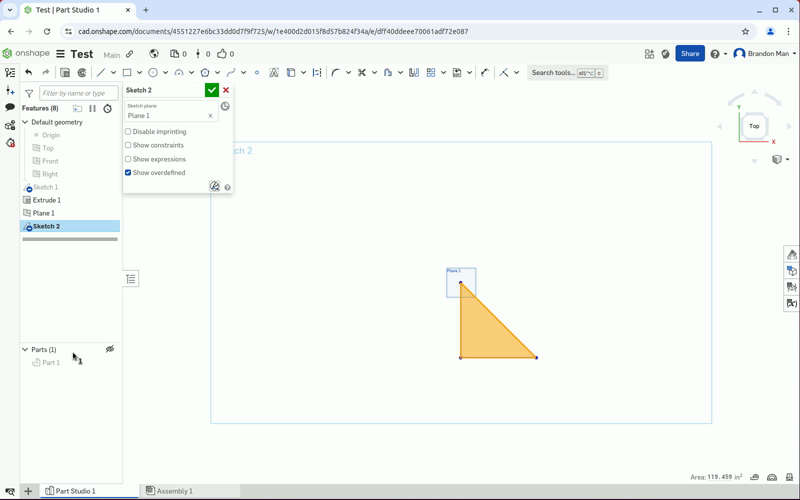
key(shift+y)
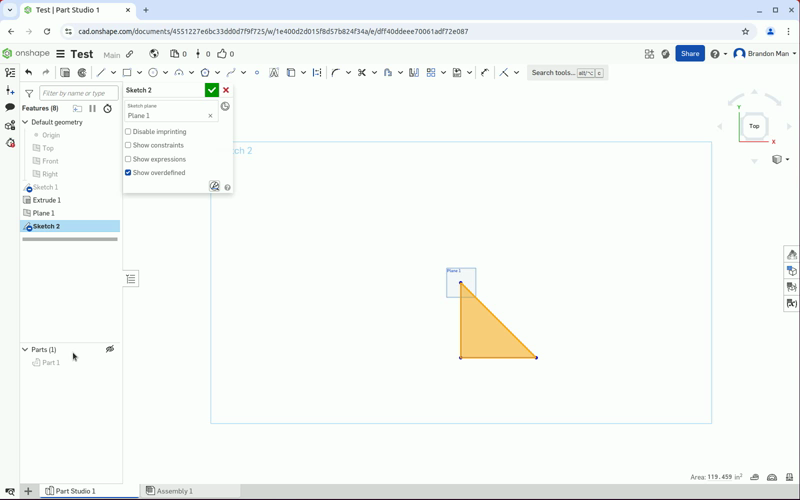
key(shift+e)
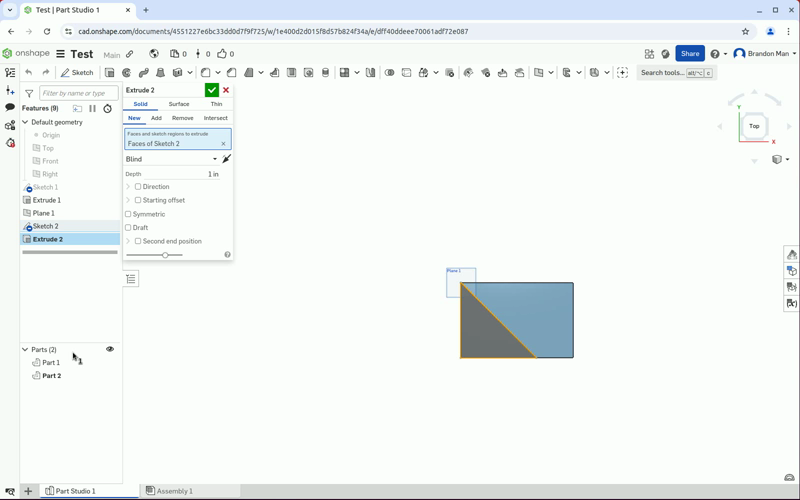
mouse_move(143, 106)
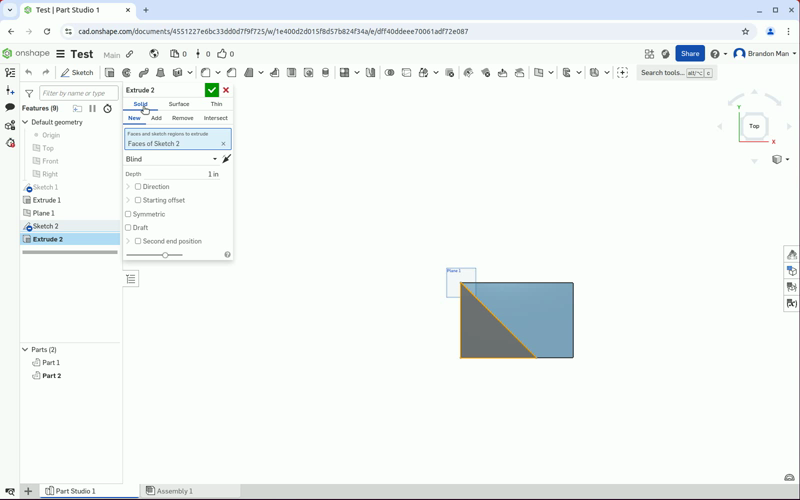
click(143, 106)
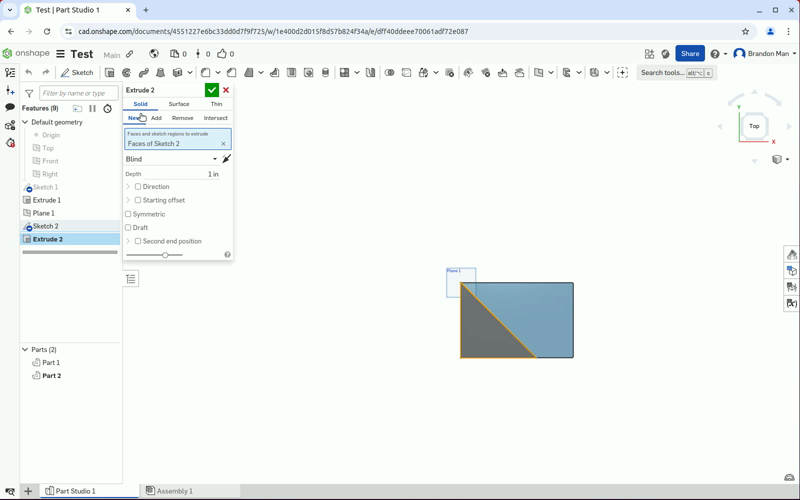
mouse_move(137, 120)
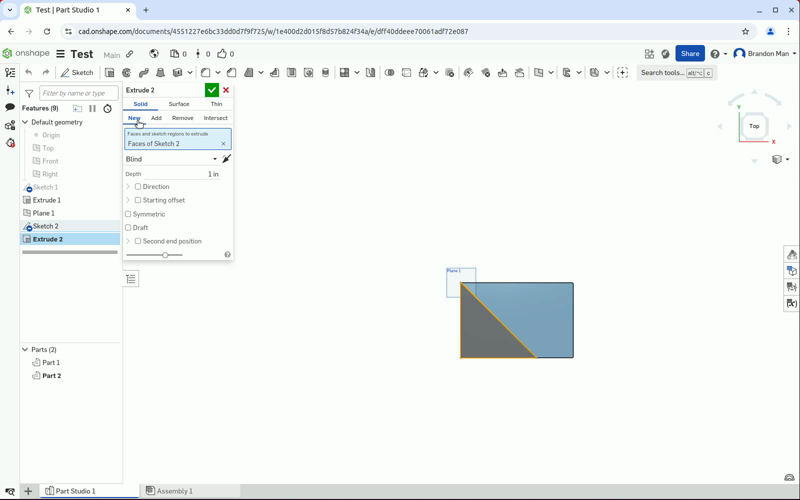
click(137, 120)
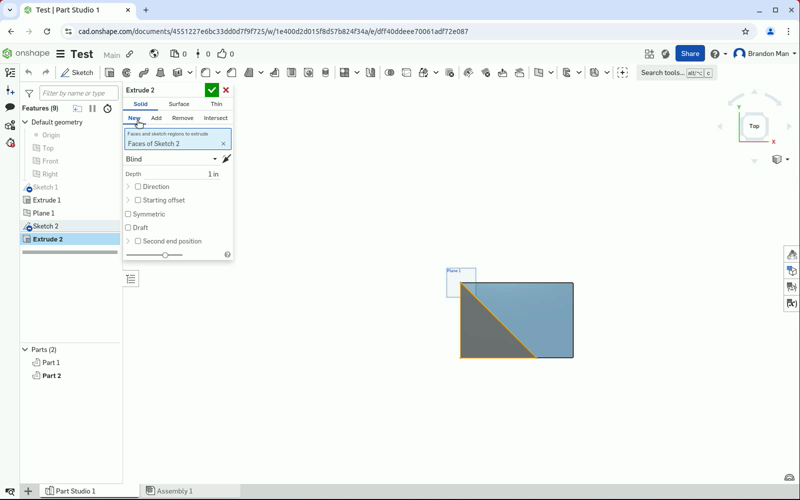
key(tab, 4)
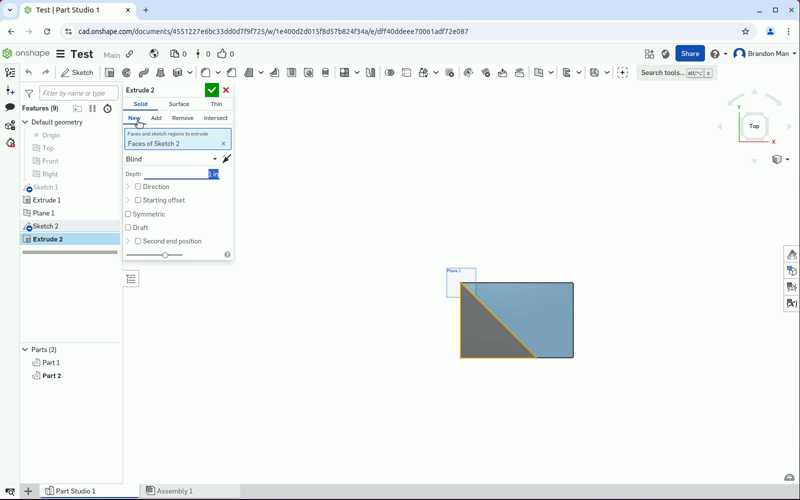
text(7.703)
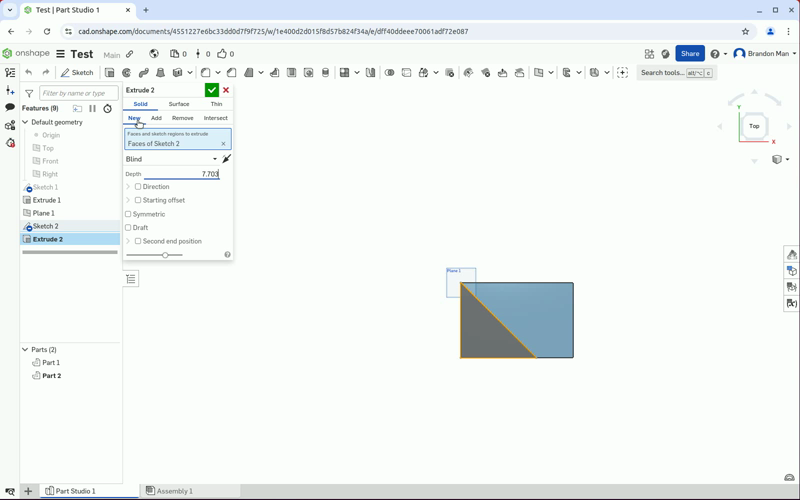
key(enter)
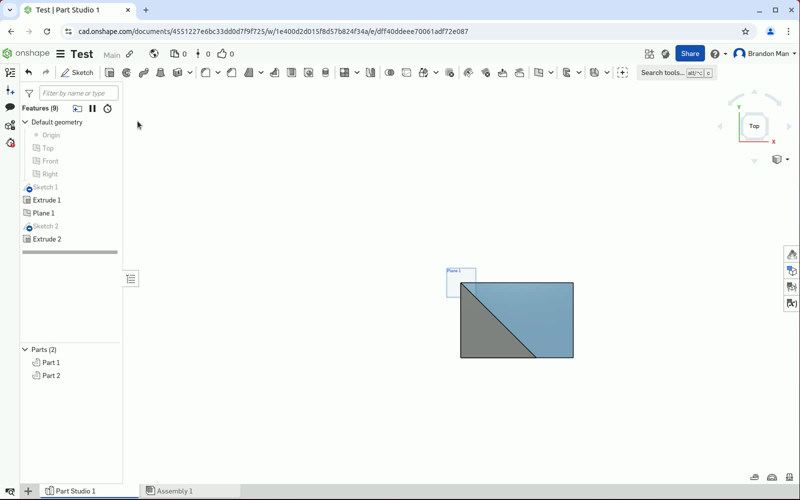
key(shift+h)
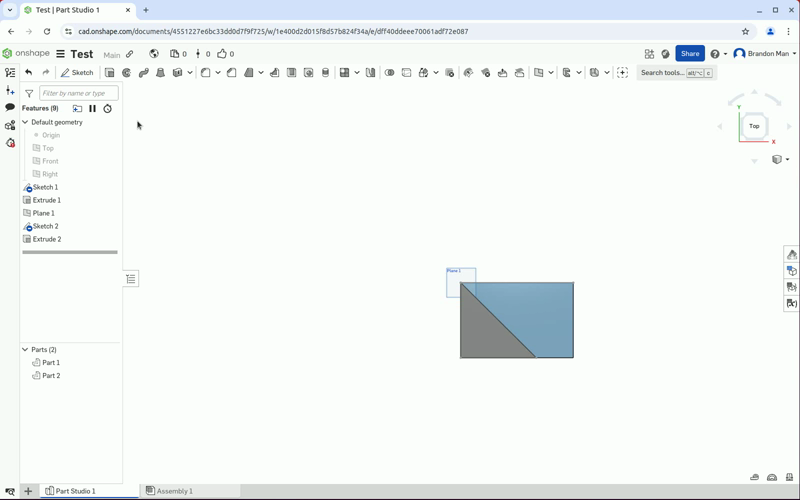
key(shift+h)
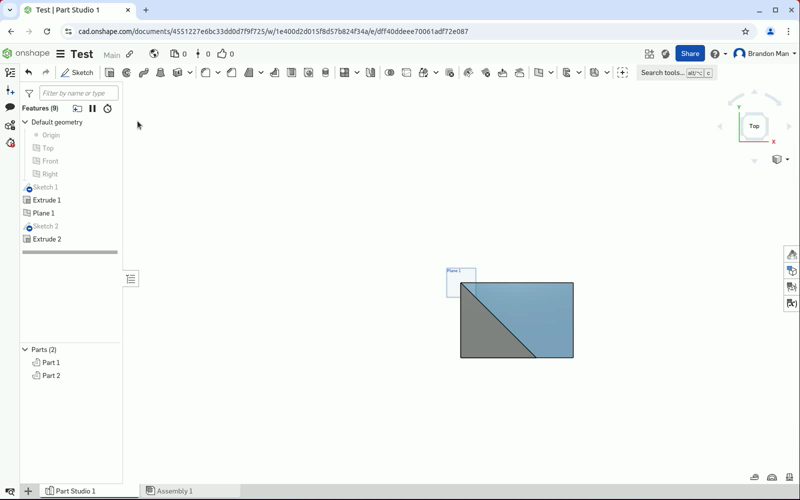
mouse_move(73, 189)
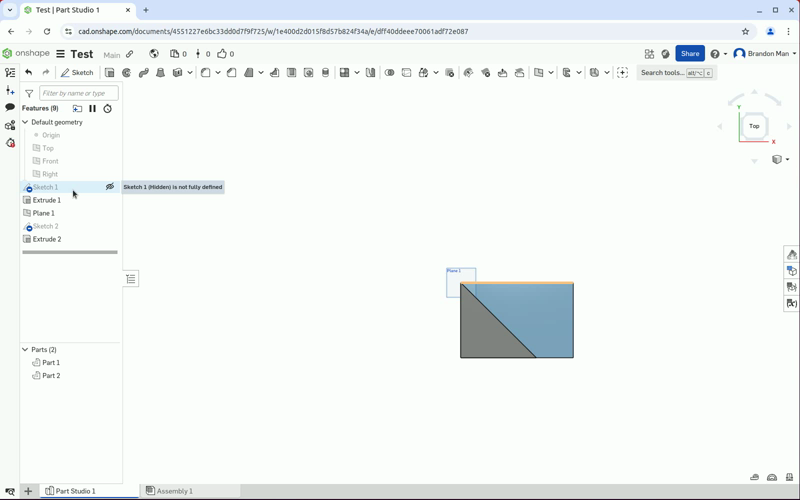
click(73, 189)
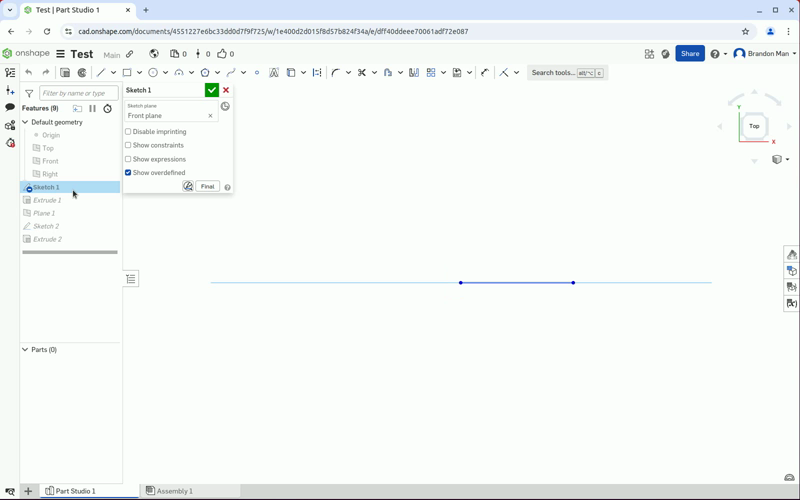
mouse_move(229, 92)
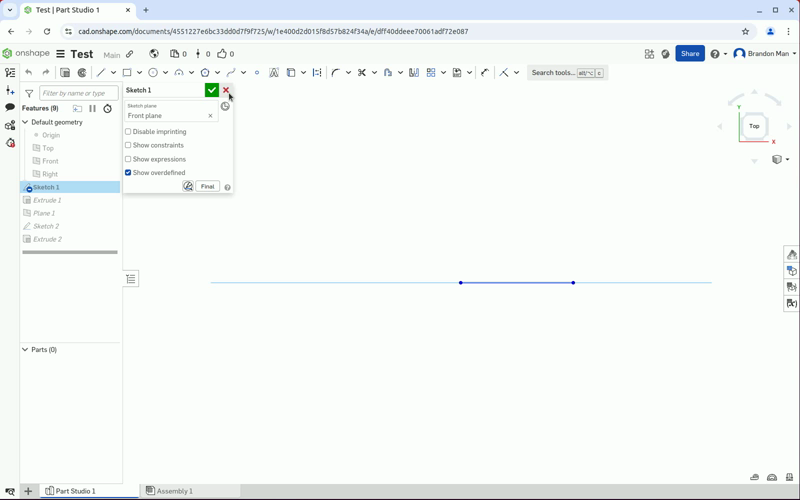
click(229, 92)
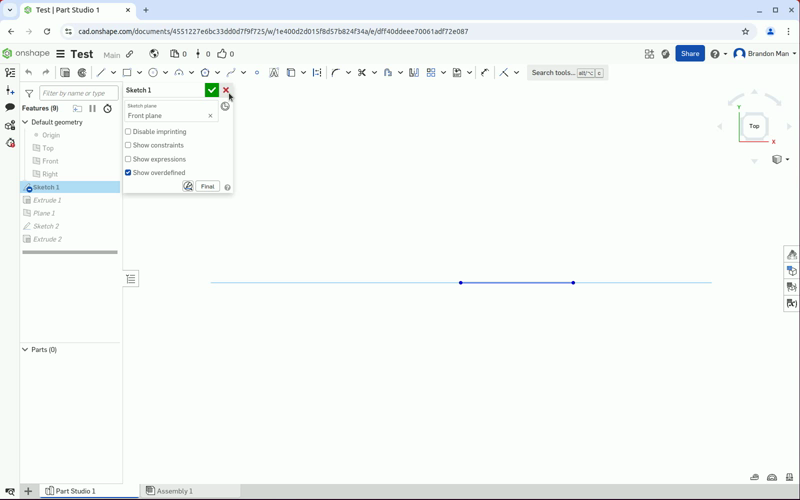
key(shift+s)
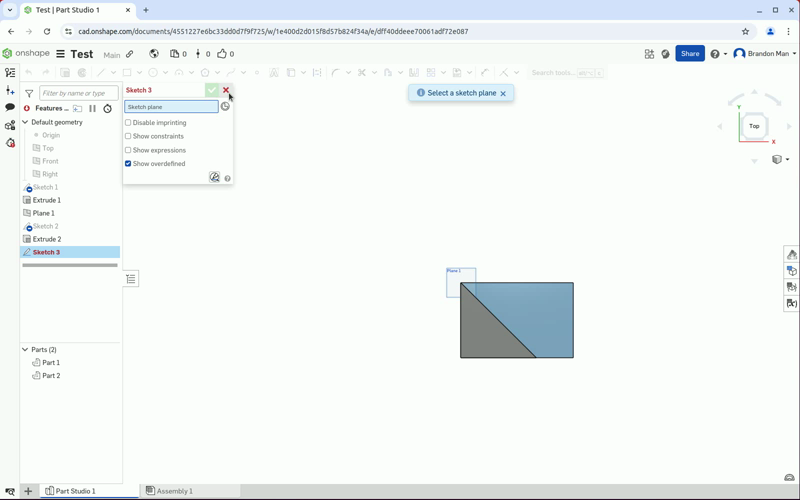
mouse_move(73, 215)
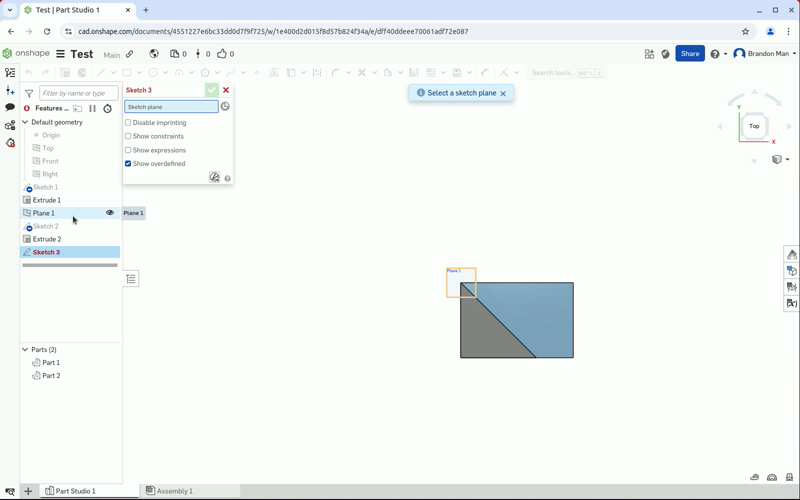
click(73, 215)
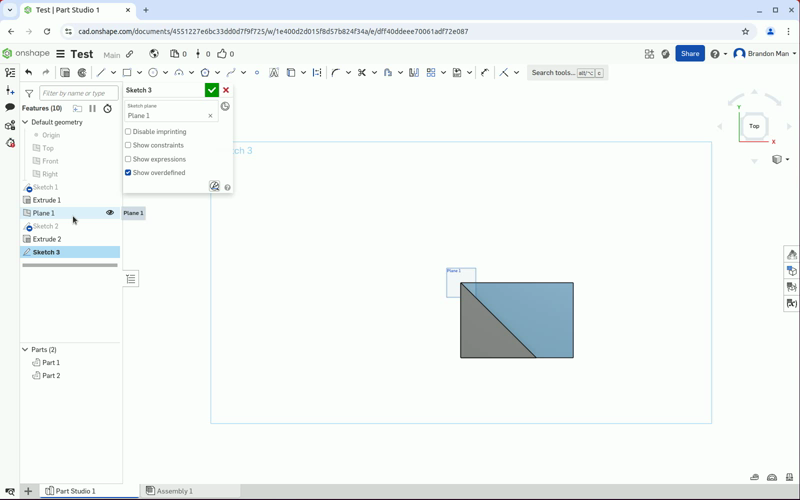
mouse_move(73, 352)
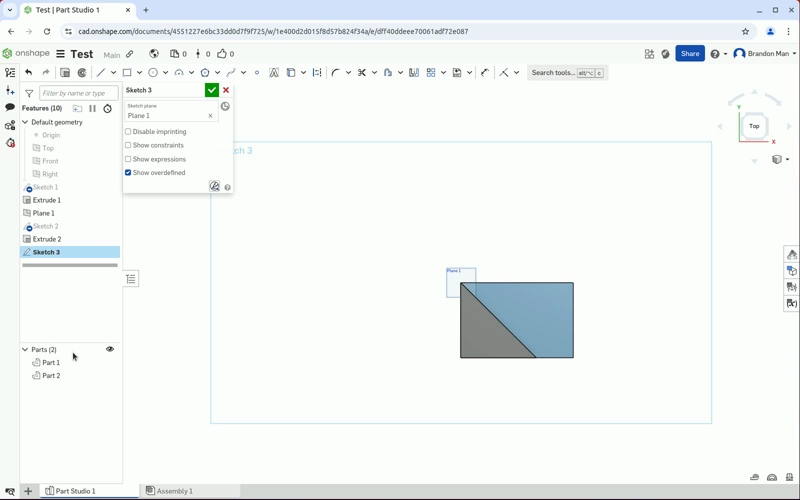
key(y)
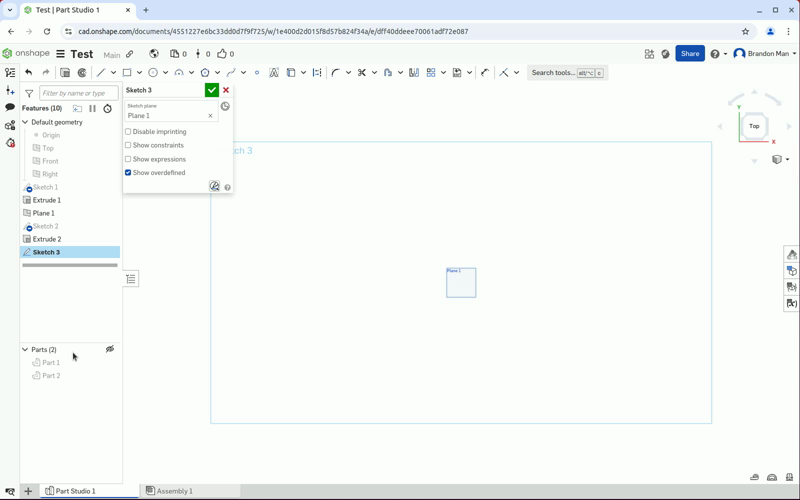
key(l)
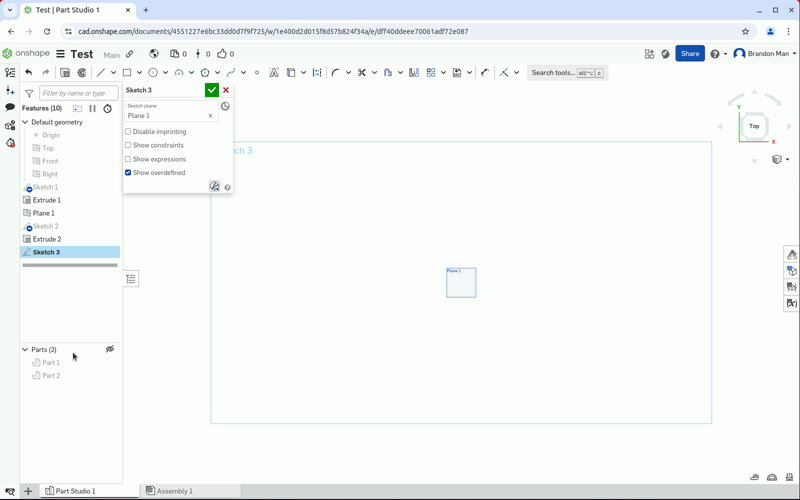
key_down(shift)
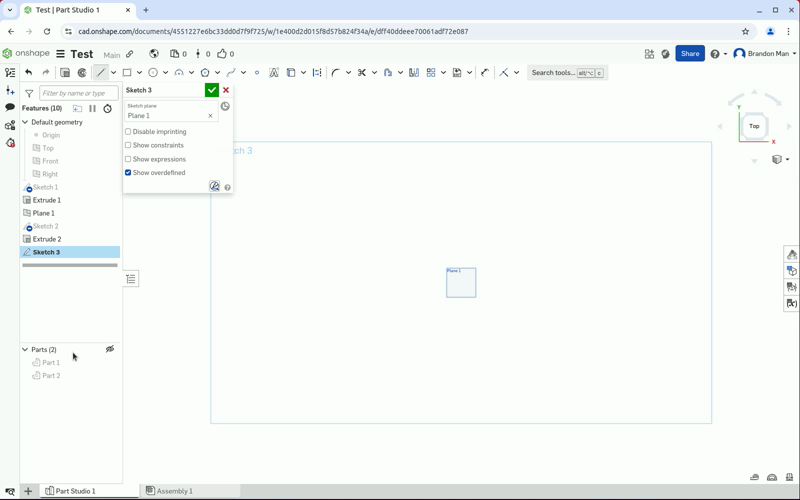
mouse_move(516, 282)
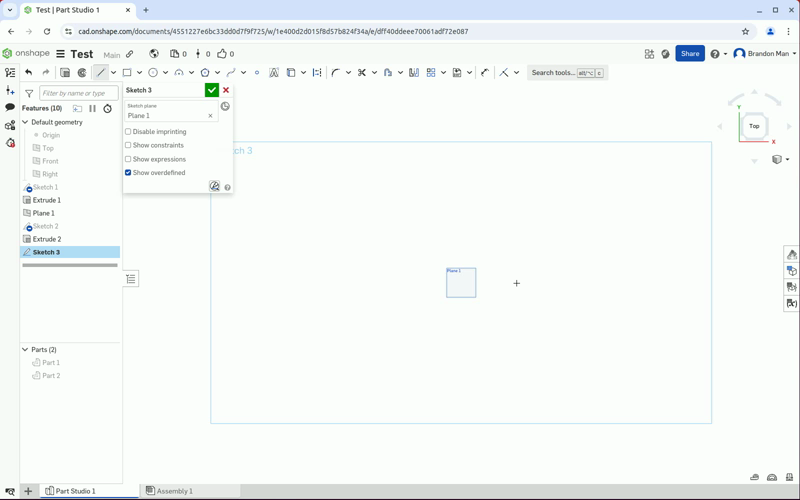
click(516, 282)
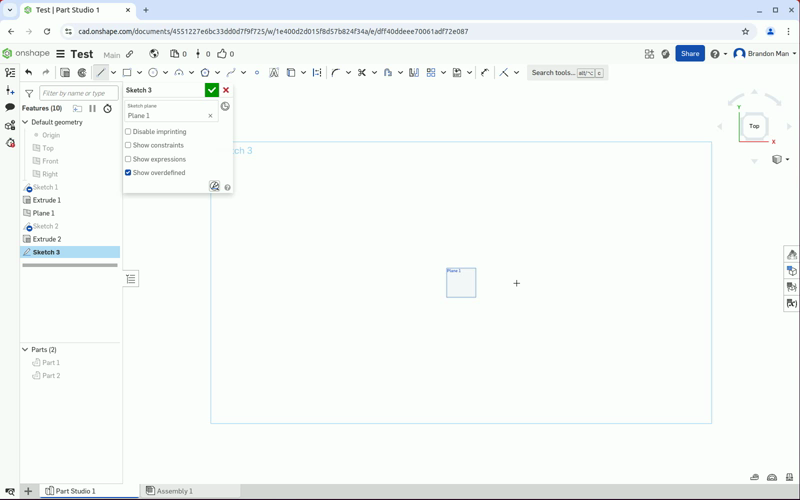
key_up(shift)
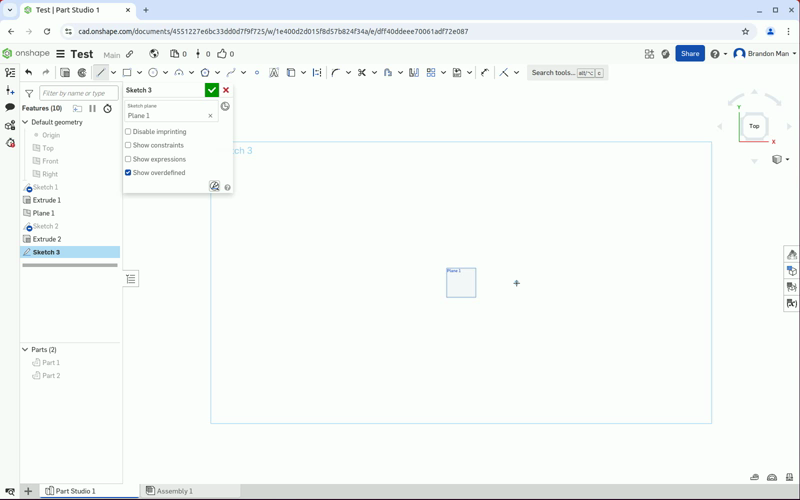
key_down(shift)
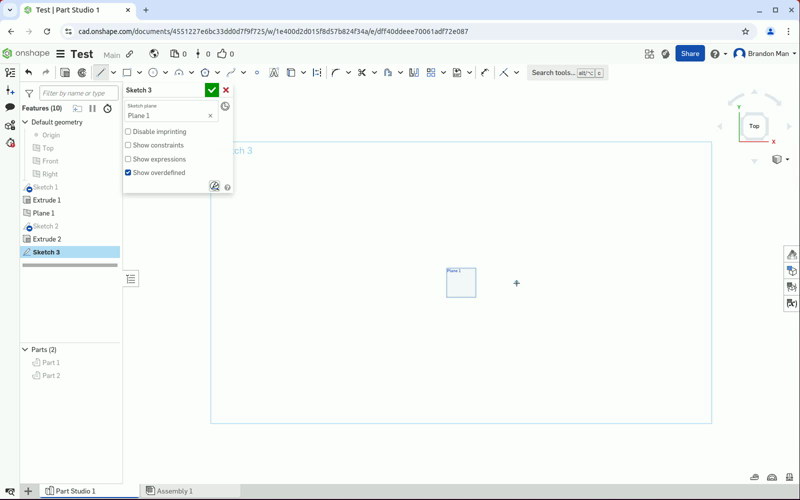
mouse_move(573, 339)
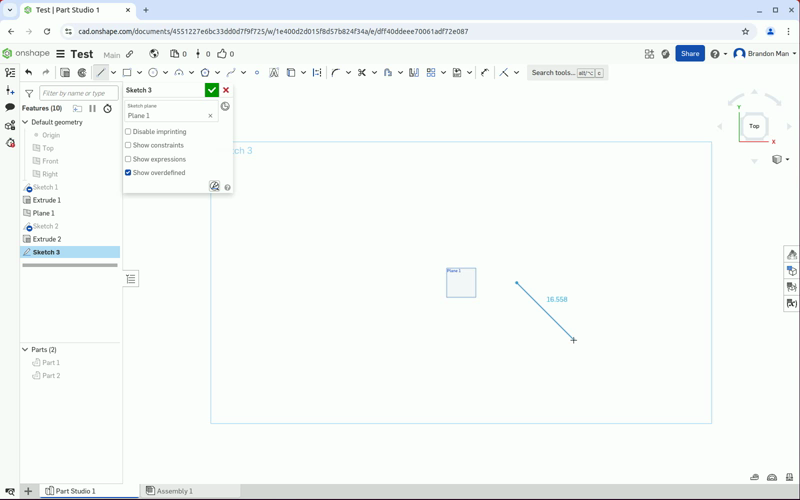
click(573, 339)
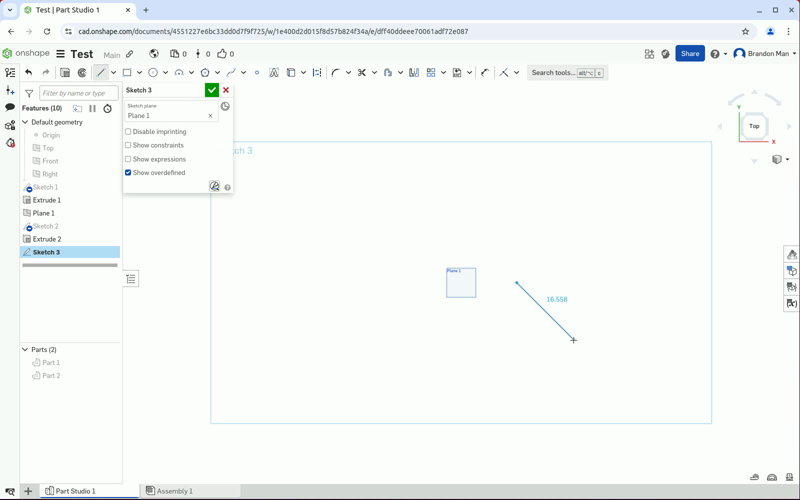
key_up(shift)
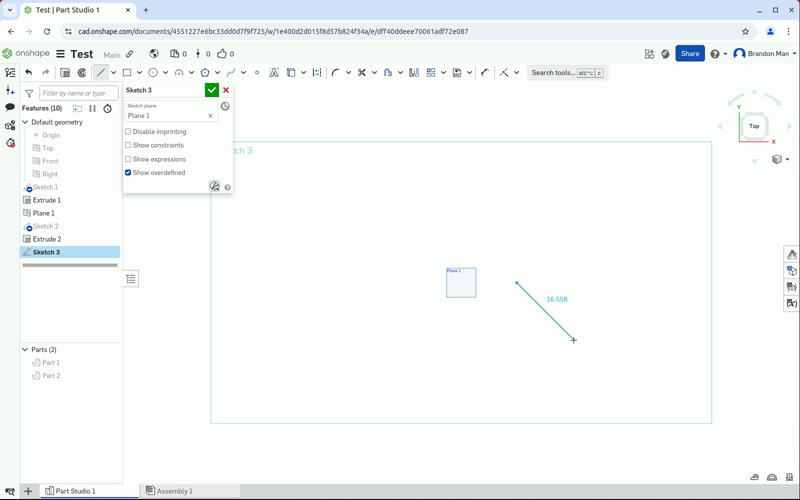
key_down(shift)
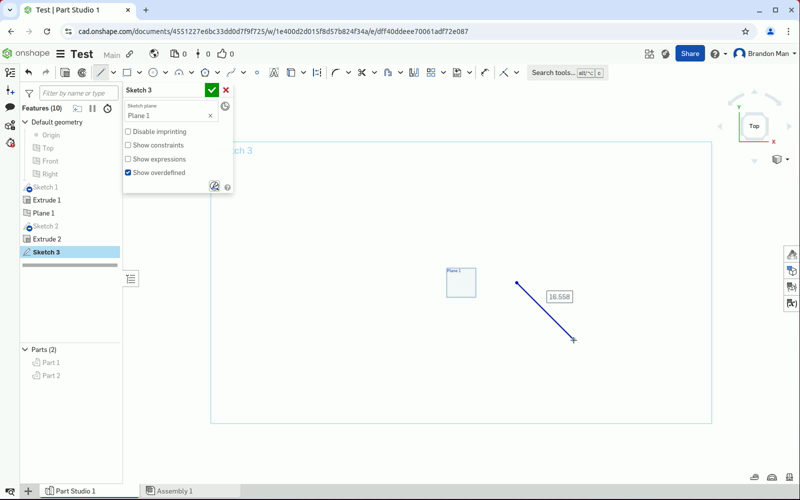
mouse_move(589, 339)
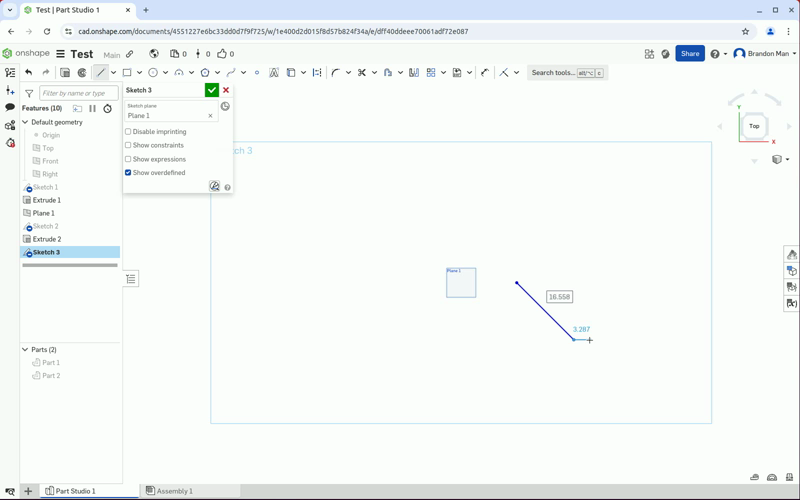
mouse_move(573, 282)
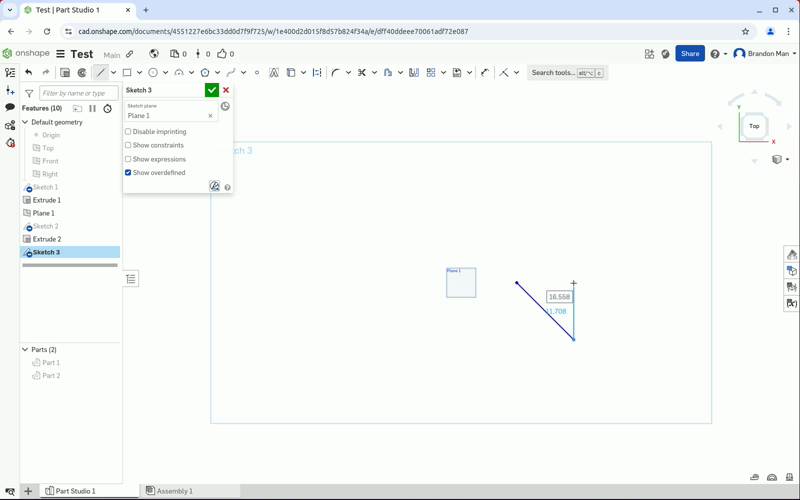
click(573, 282)
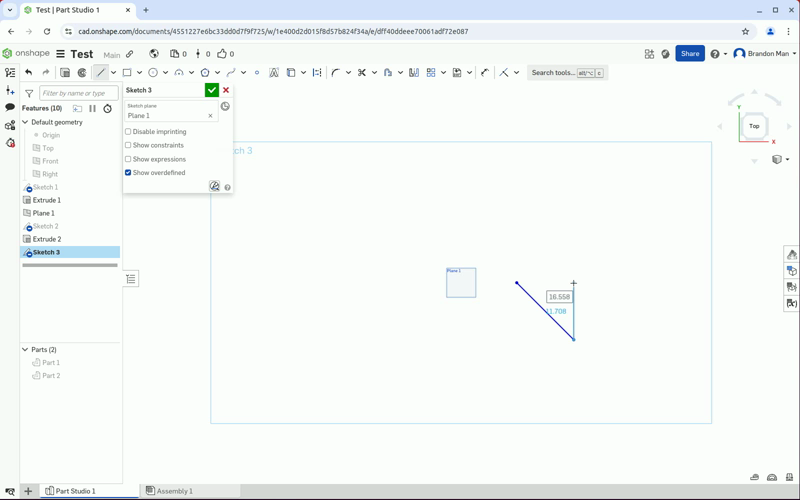
key_up(shift)
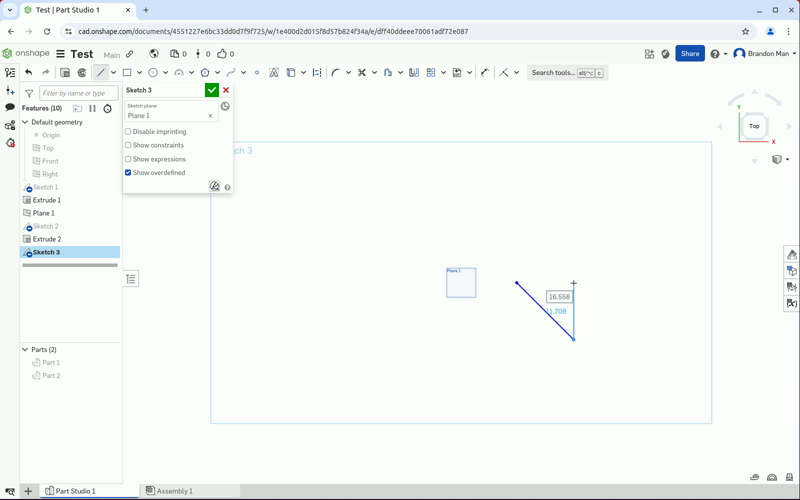
mouse_move(589, 282)
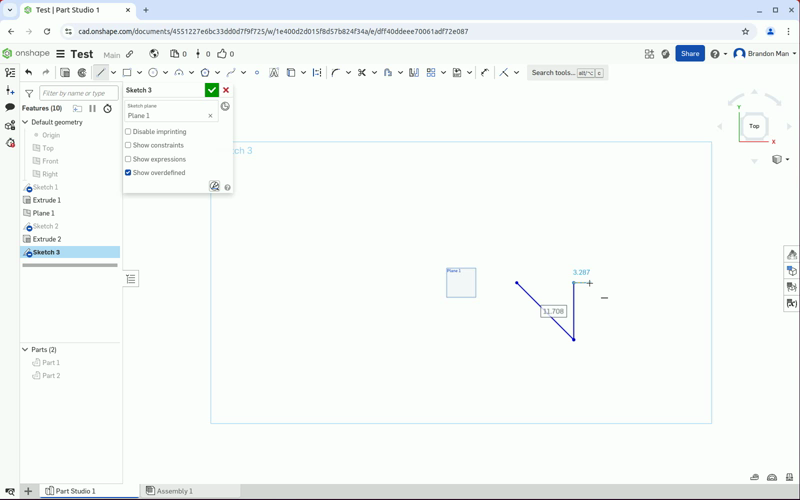
key_down(shift)
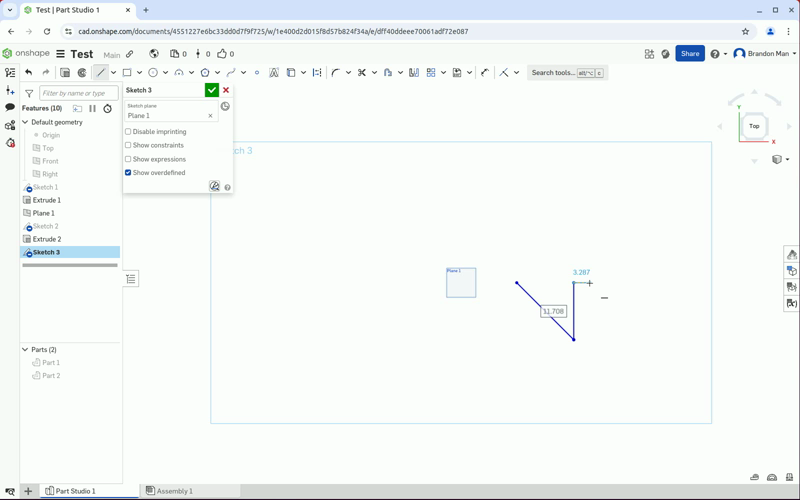
mouse_move(516, 282)
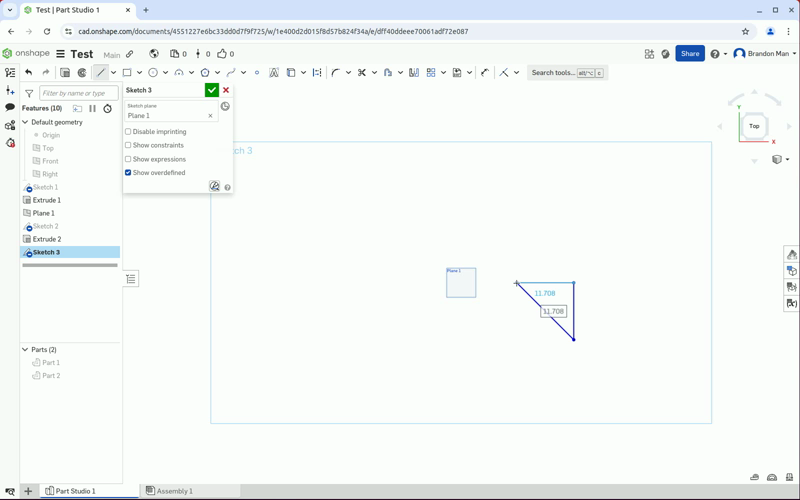
key_up(shift)
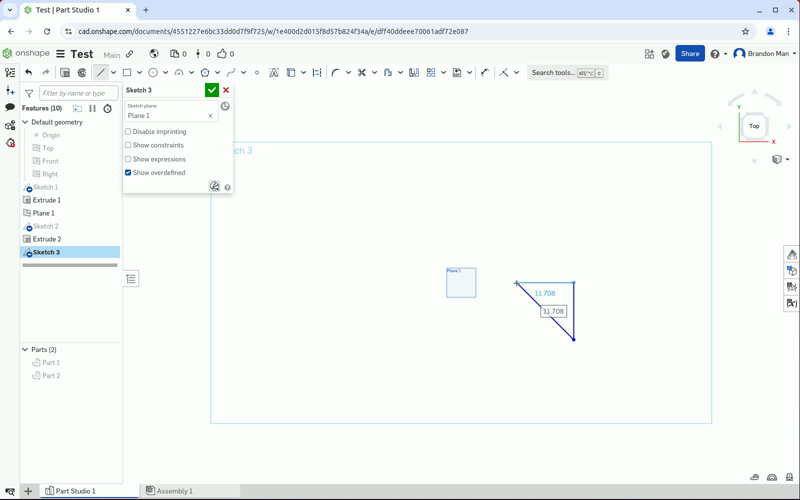
click(516, 282)
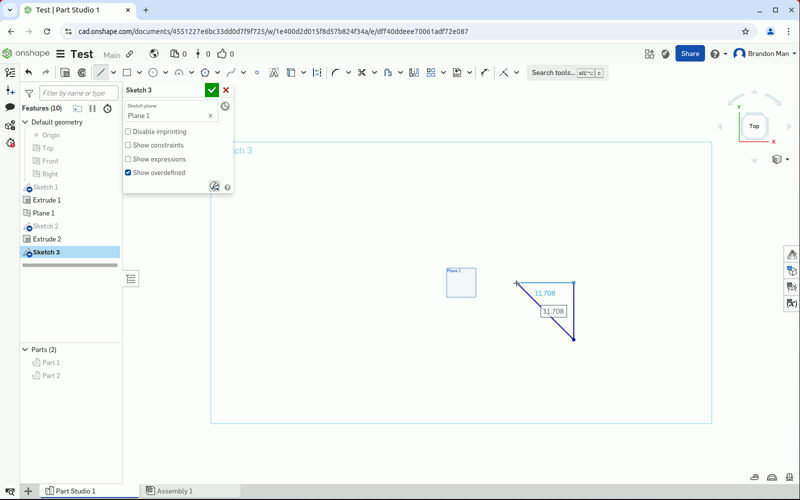
key(esc)
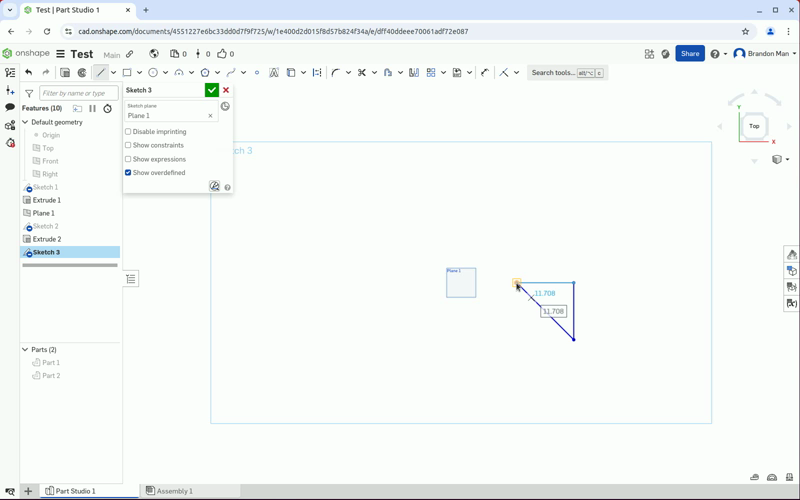
mouse_move(569, 324)
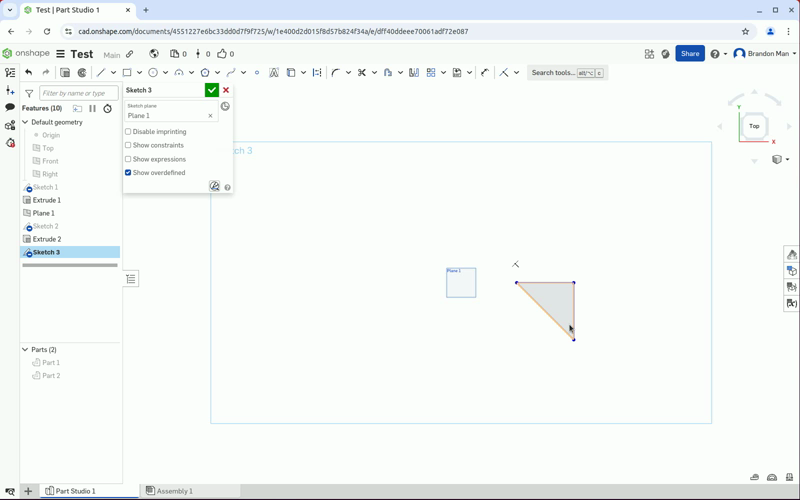
scroll(6)
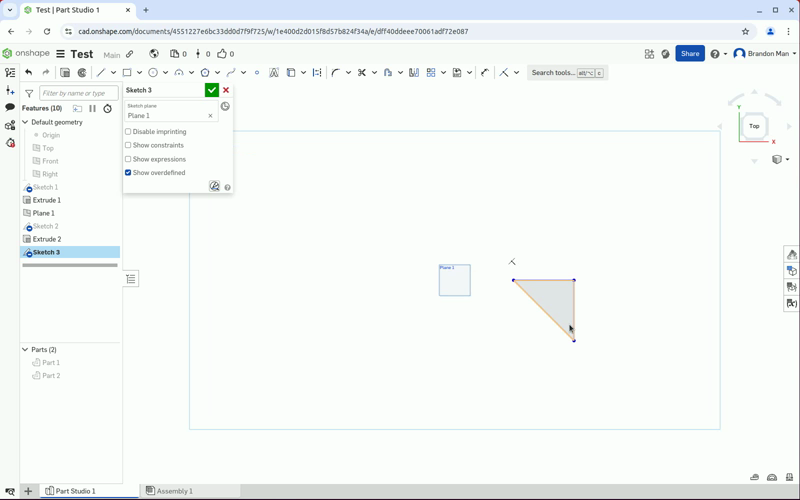
scroll(6)
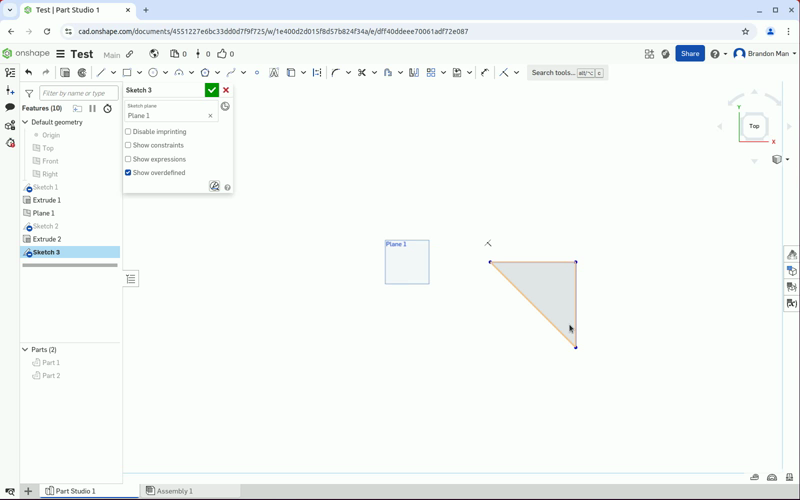
scroll(6)
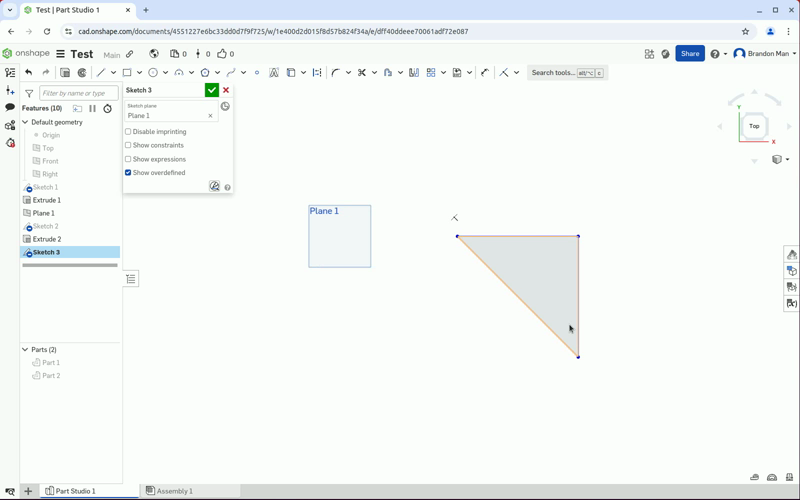
scroll(6)
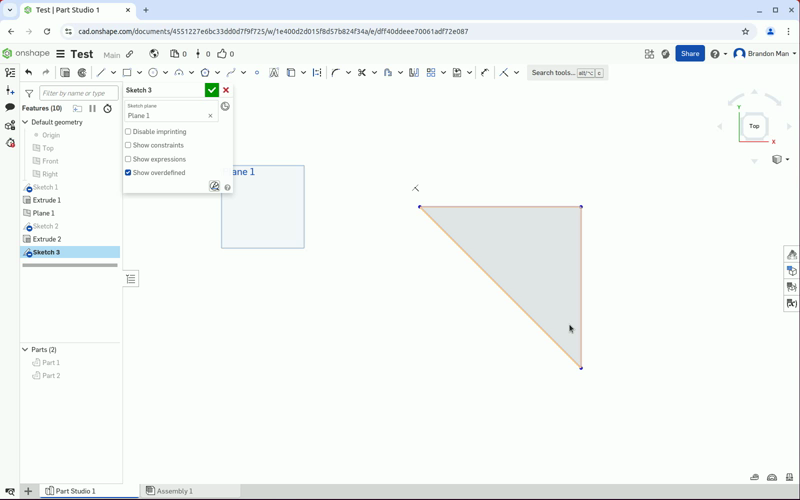
scroll(6)
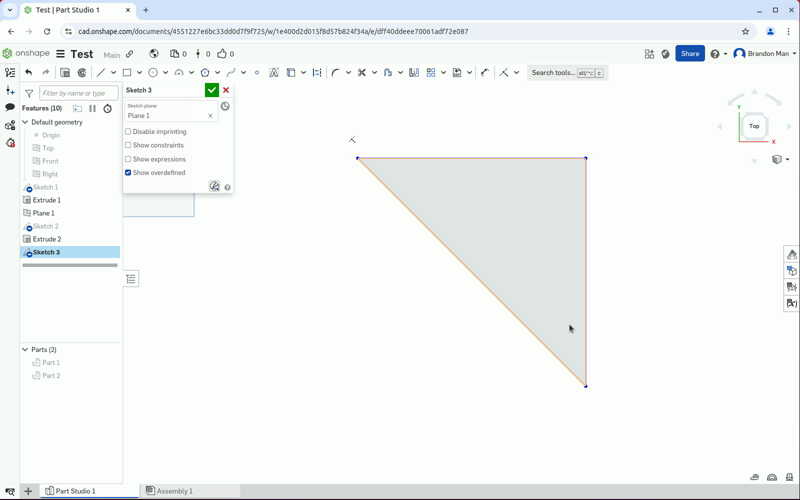
scroll(6)
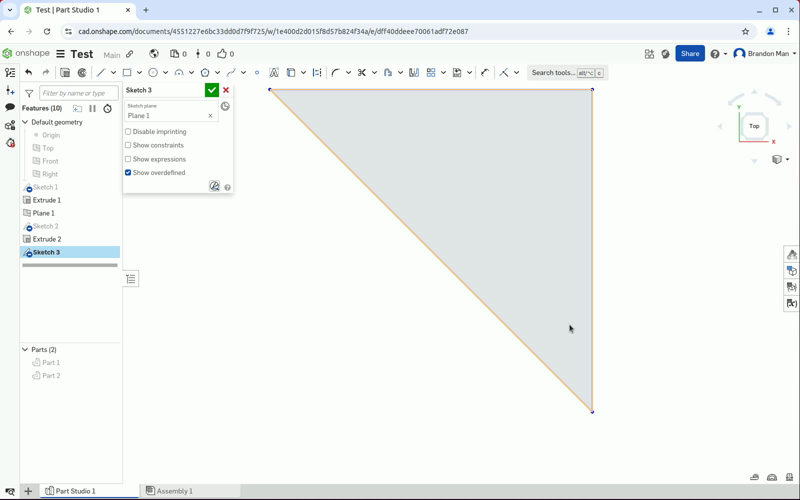
scroll(6)
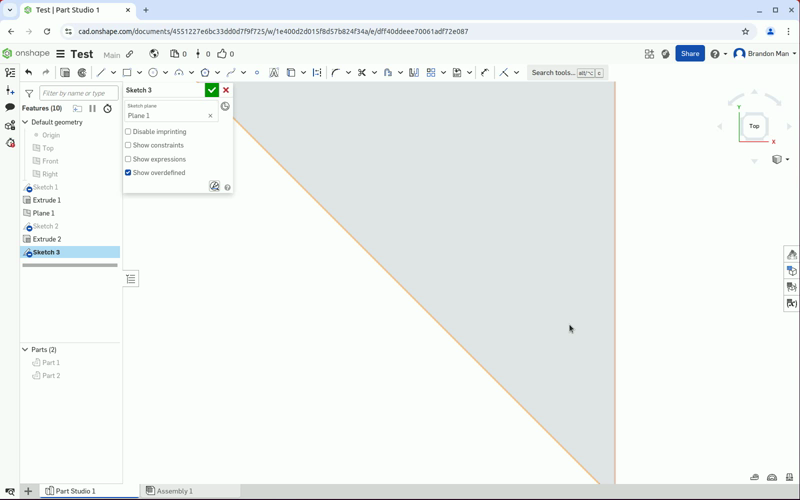
click(569, 324)
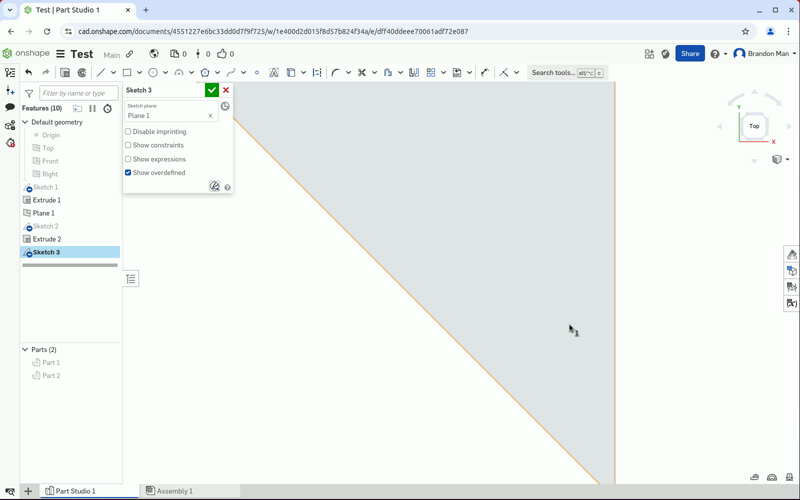
scroll(-6)
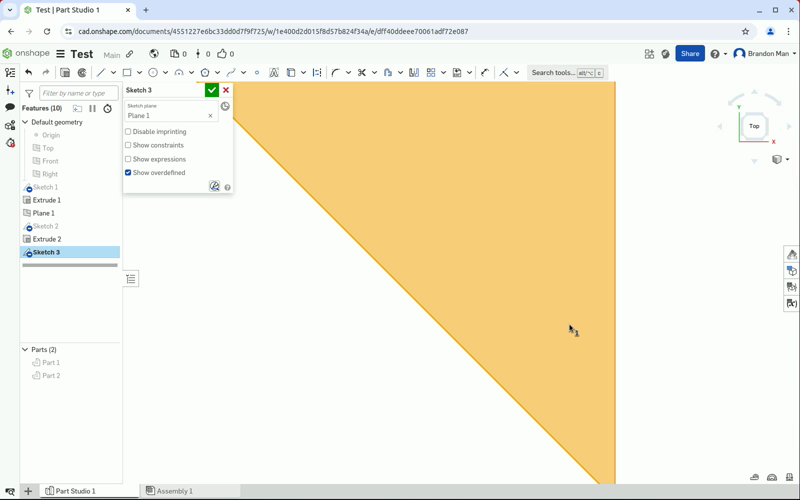
scroll(-6)
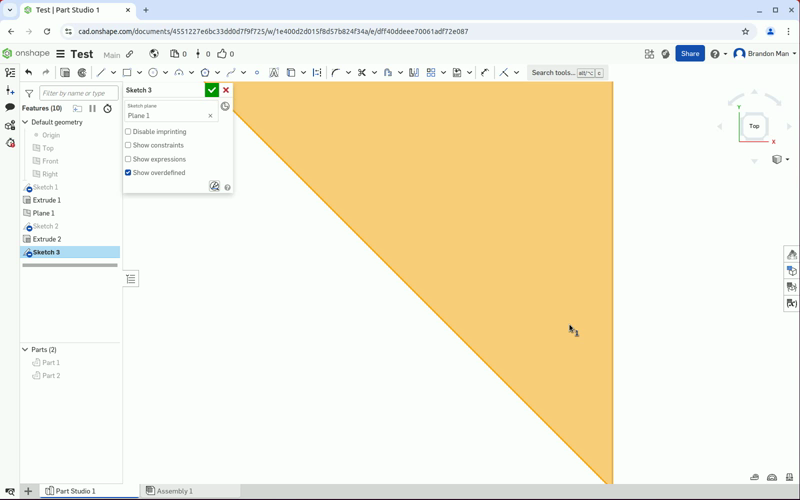
scroll(-6)
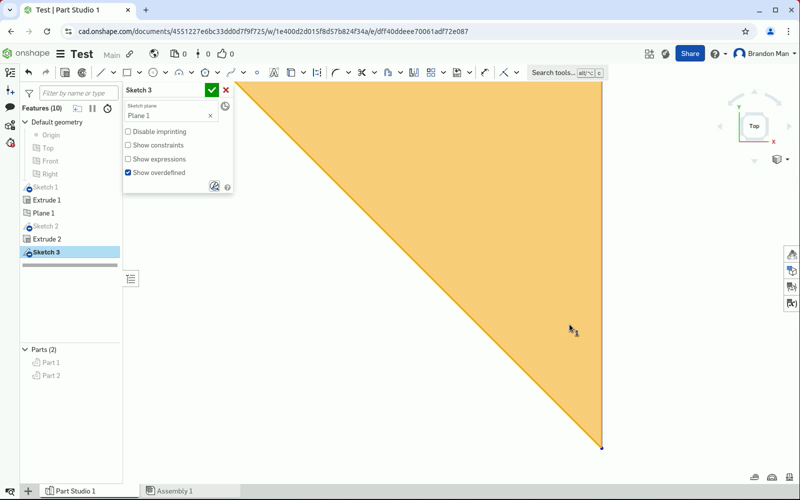
scroll(-6)
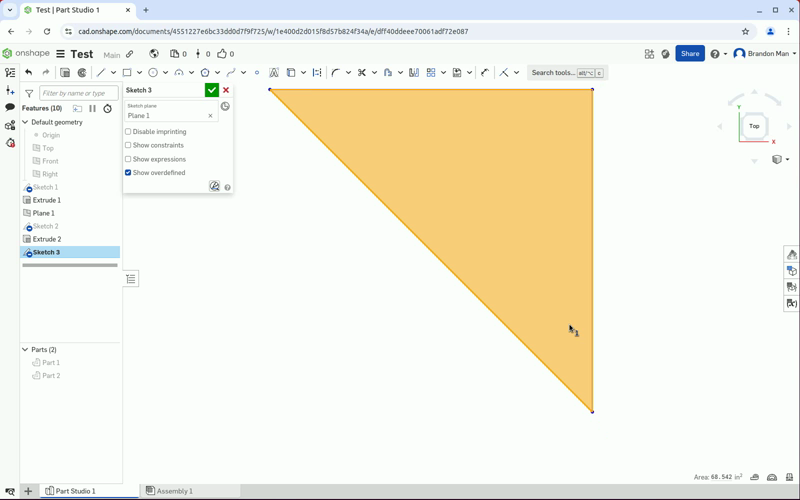
scroll(-6)
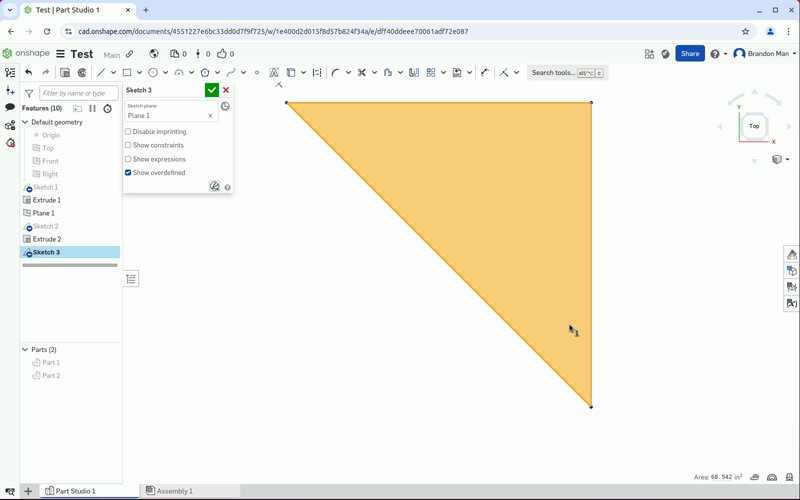
scroll(-6)
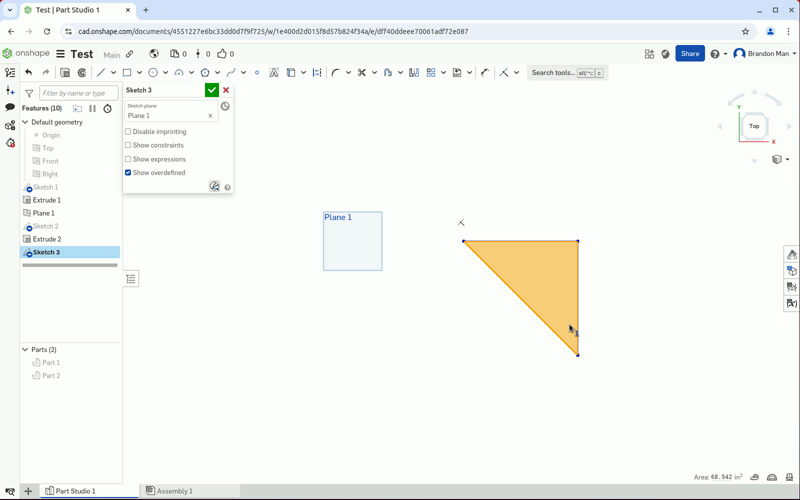
scroll(-6)
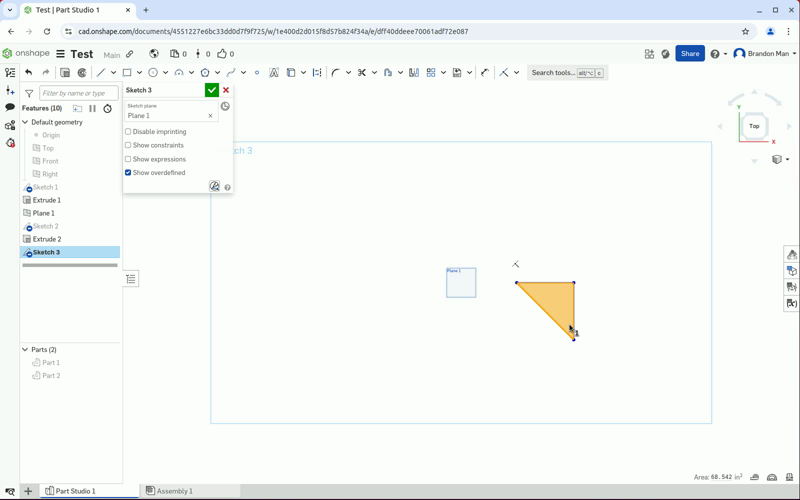
mouse_move(73, 352)
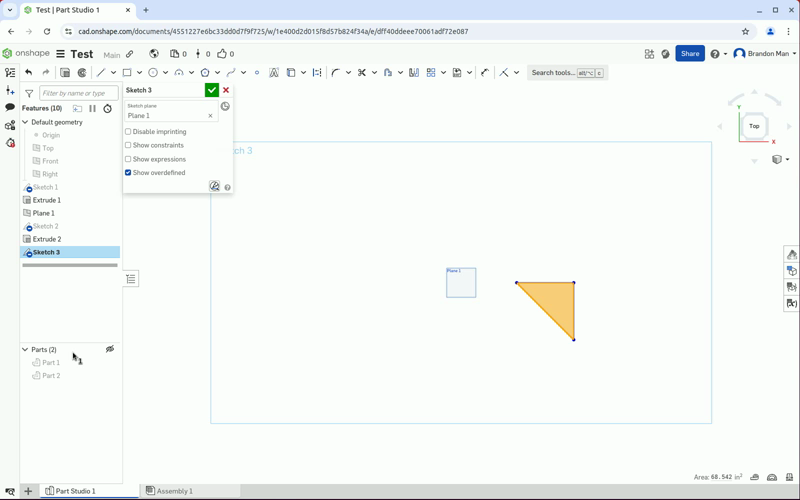
key(shift+y)
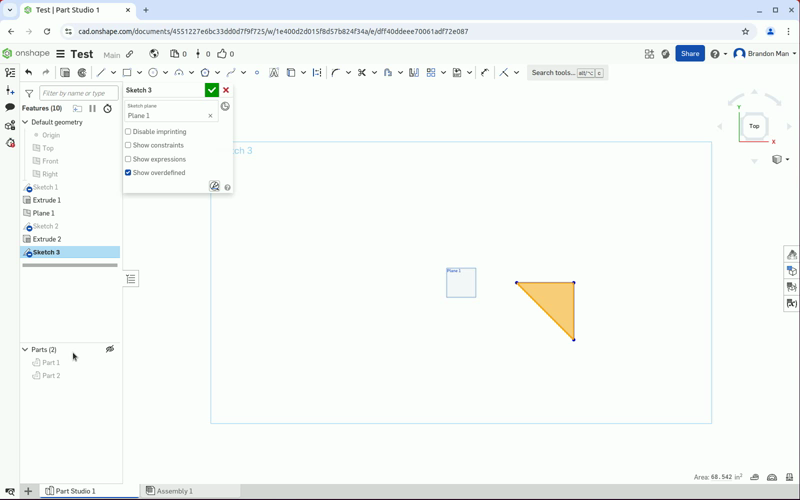
key(shift+e)
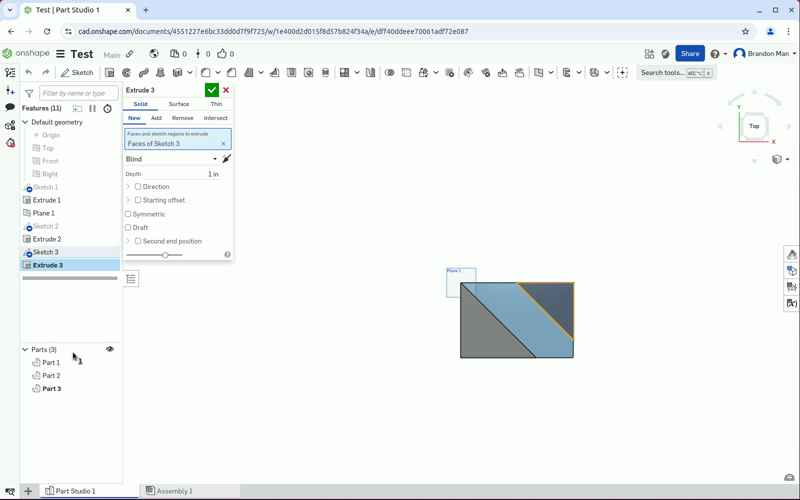
mouse_move(143, 106)
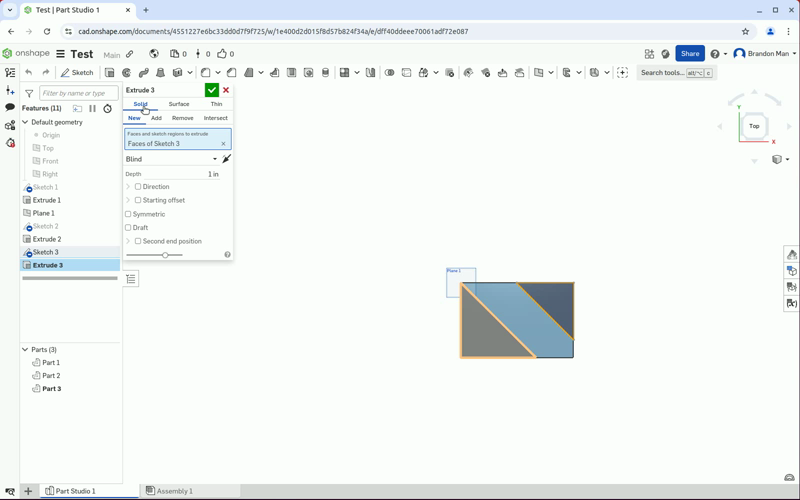
click(143, 106)
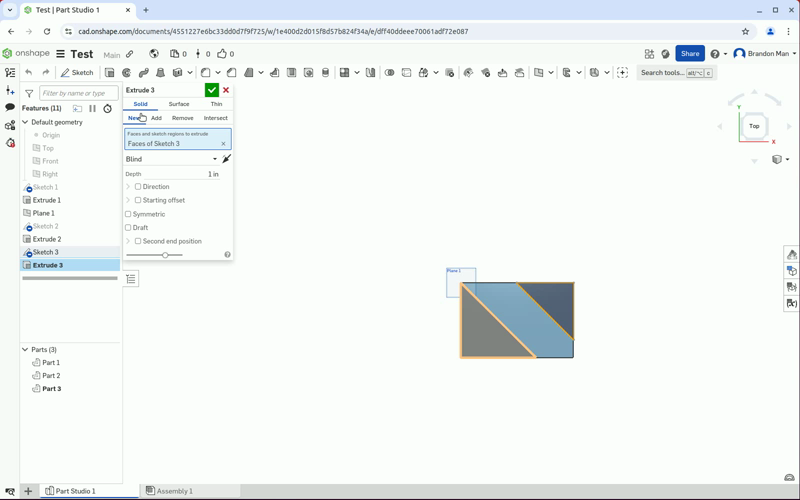
mouse_move(137, 120)
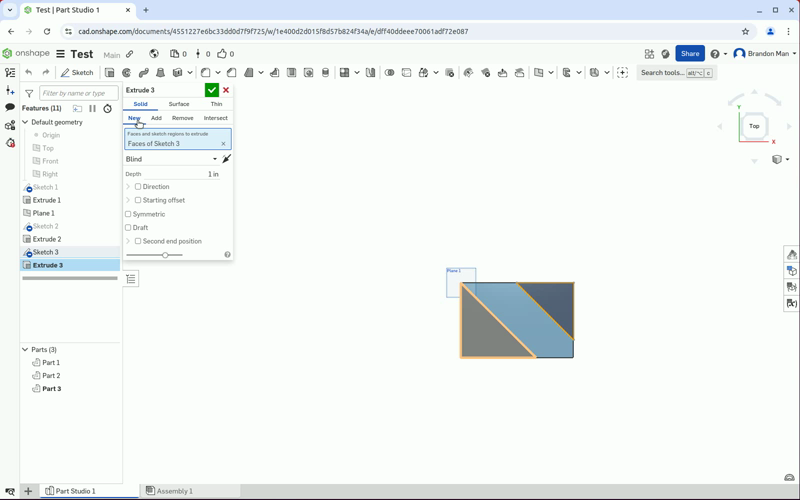
click(137, 120)
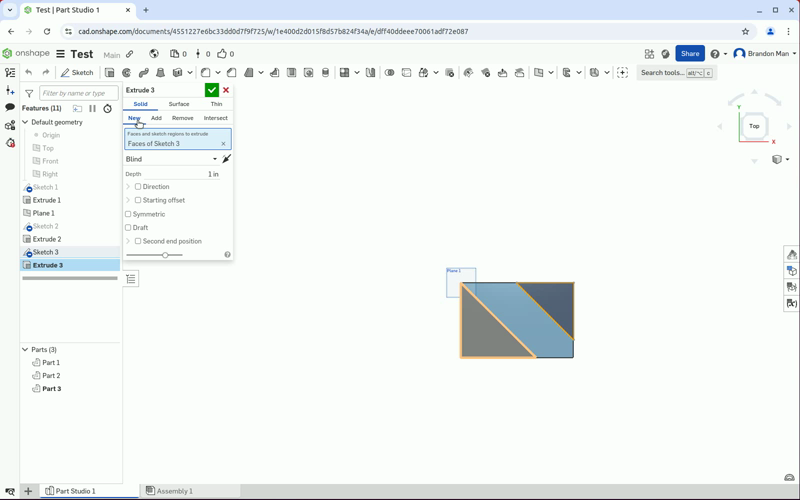
key(tab, 4)
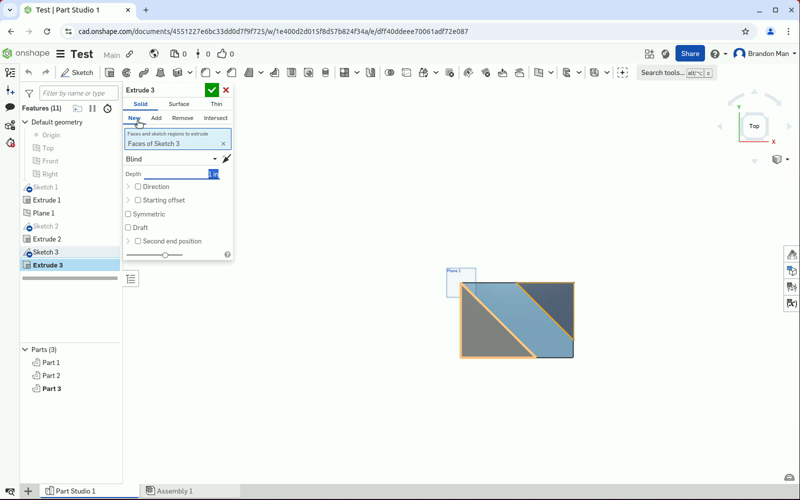
text(7.703)
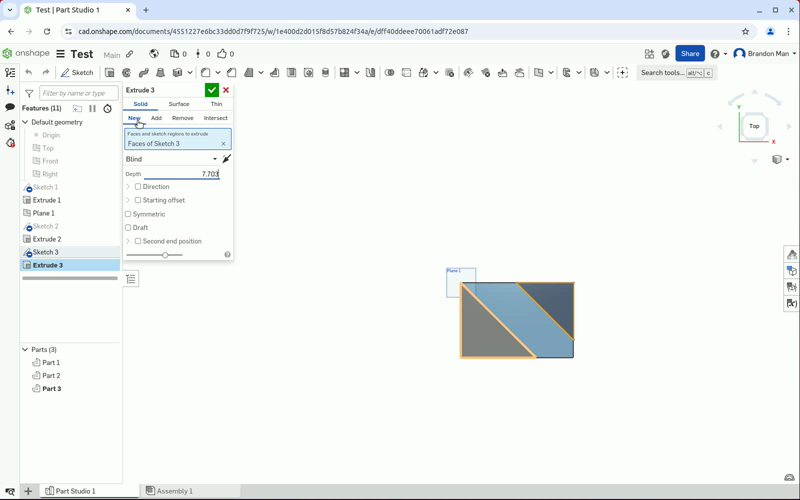
key(enter)
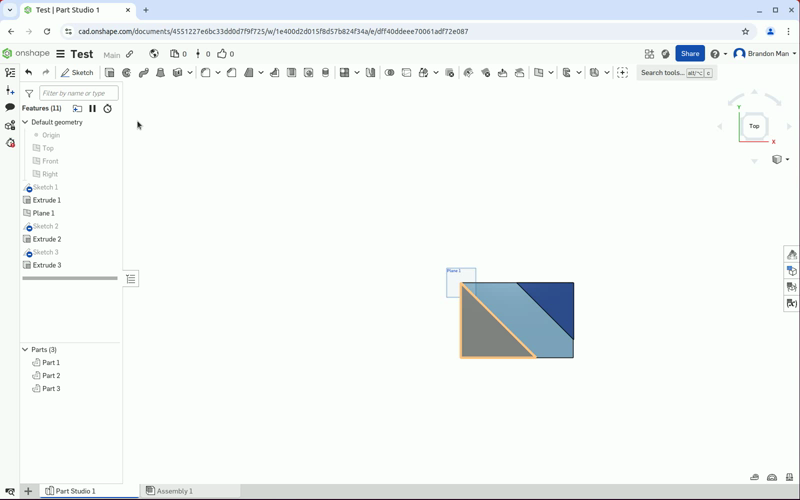
key(shift+h)
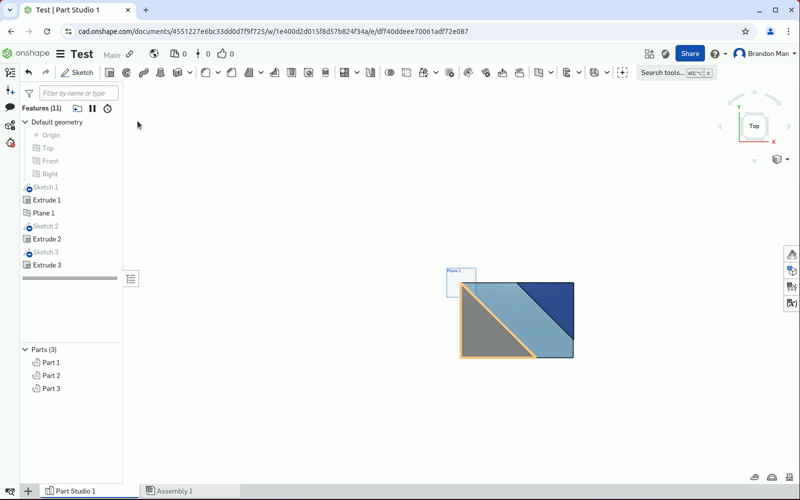
key(shift+h)
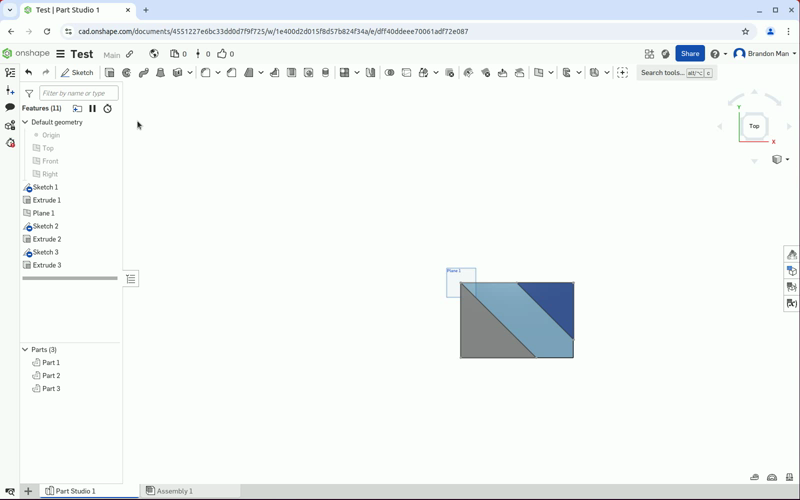
key(shift+7)
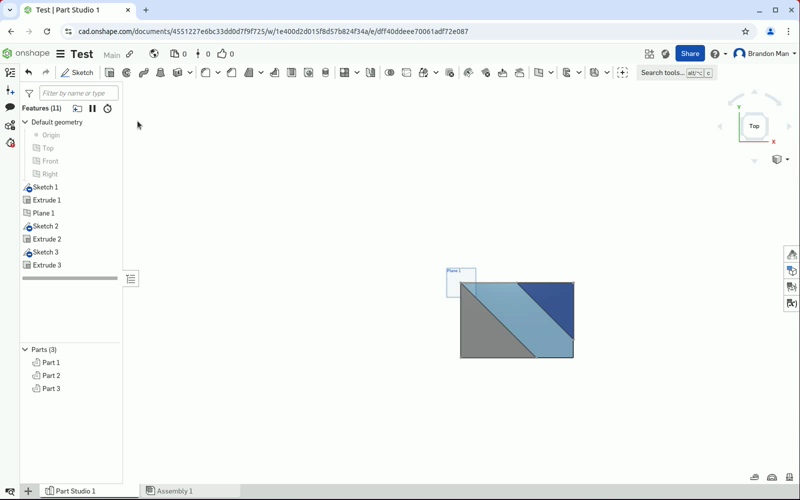
key(up, 3)
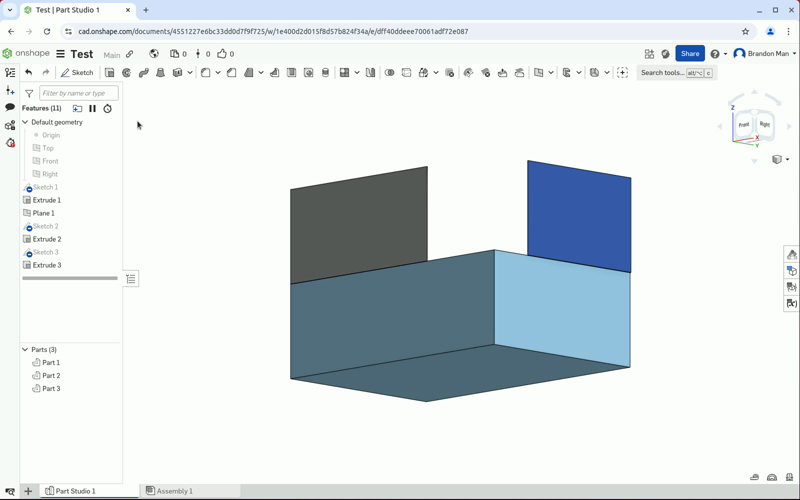
key(left, 3)
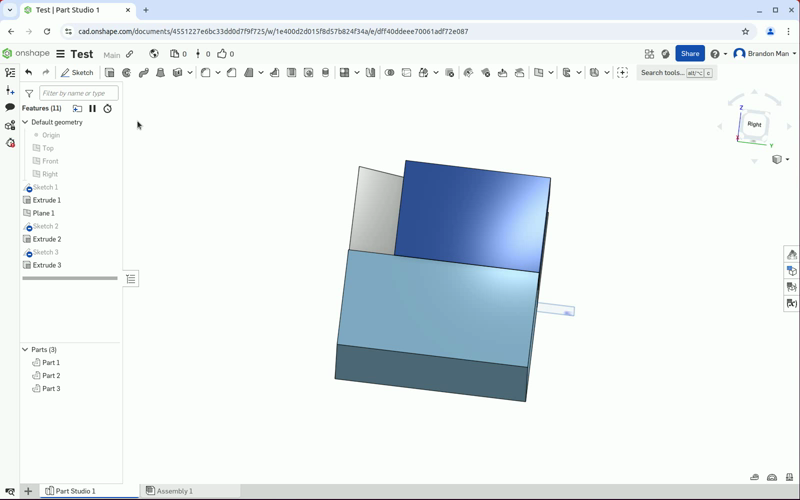
key(right, 3)
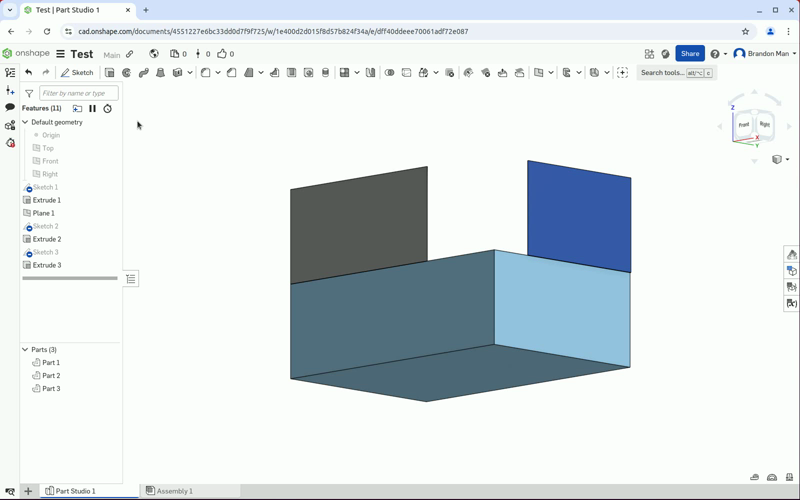
key(down, 3)
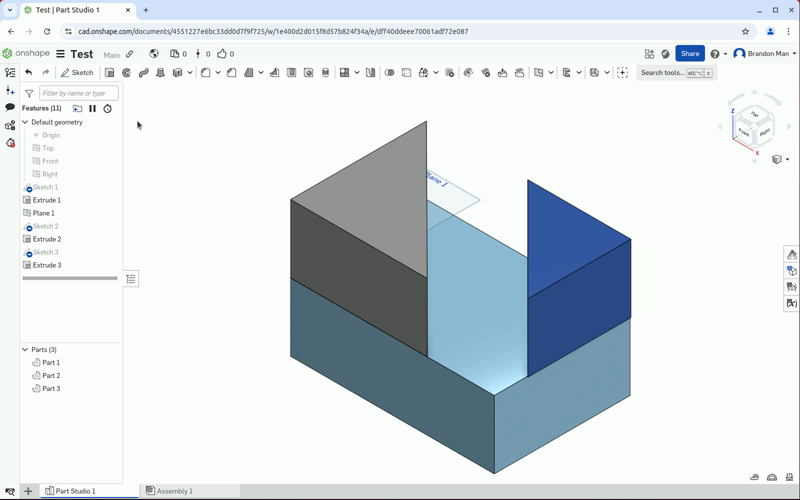
mouse_move(73, 189)
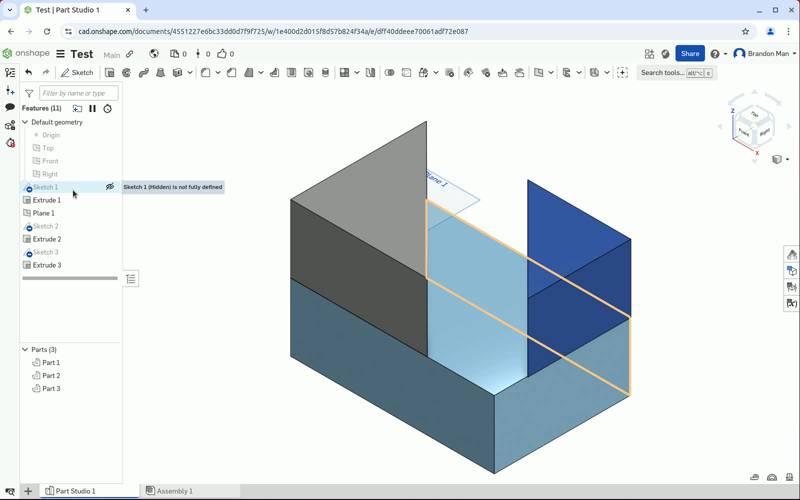
click(73, 189)